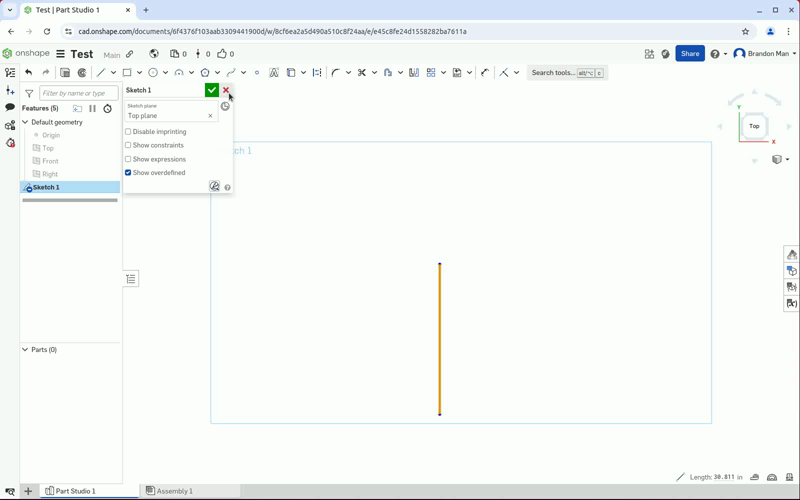
key(shift+h)
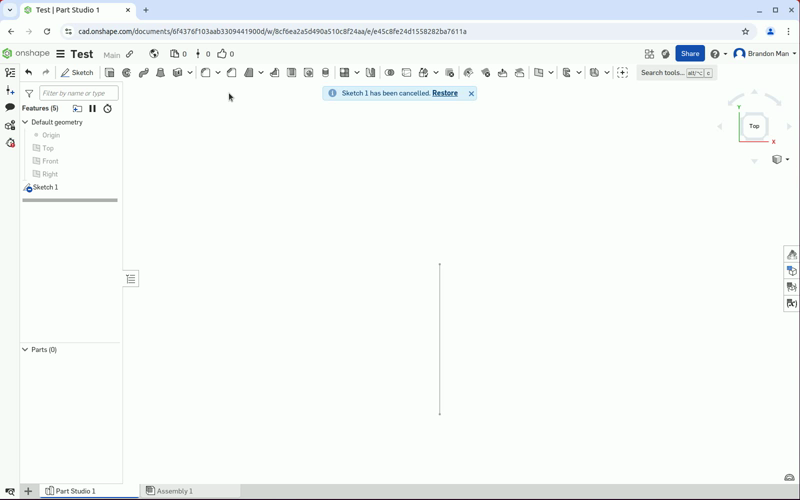
mouse_move(73, 352)
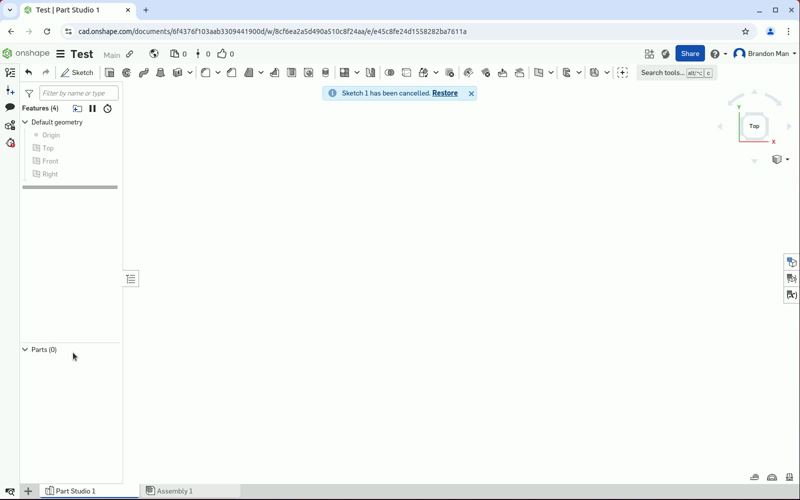
key(y)
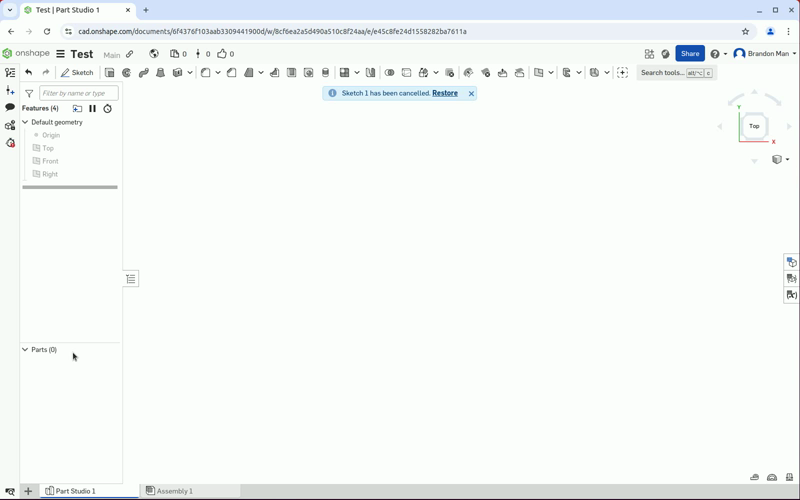
key(shift+p)
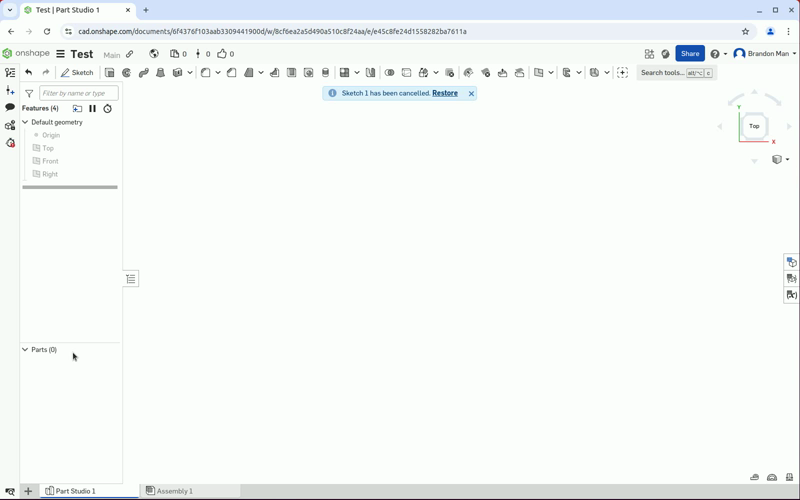
key(space)
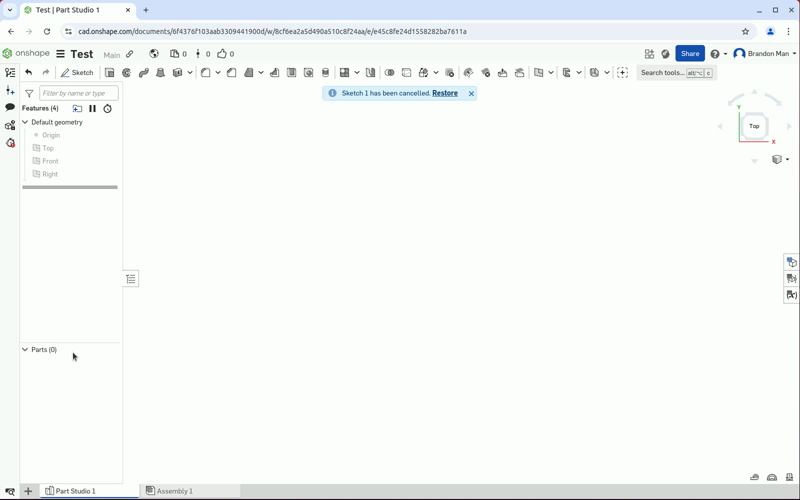
key_down(shift)
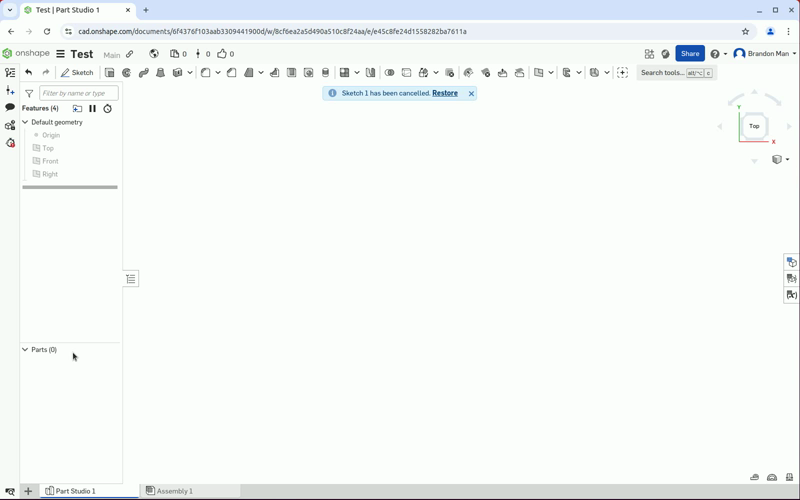
key(up)
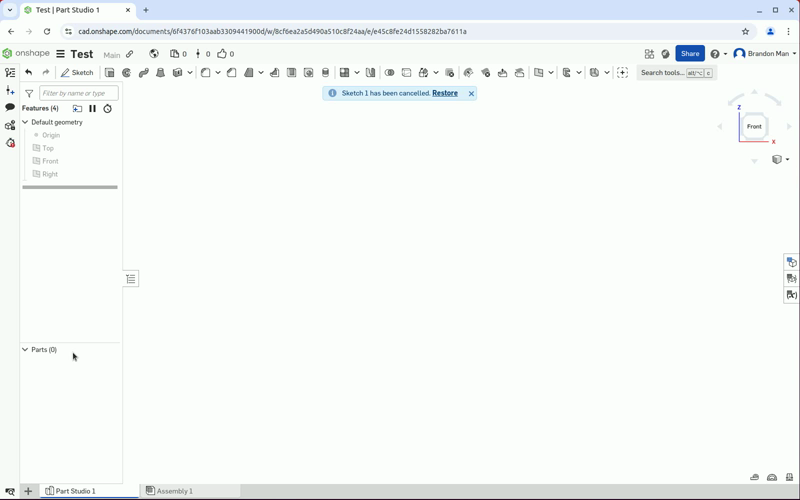
key_up(shift)
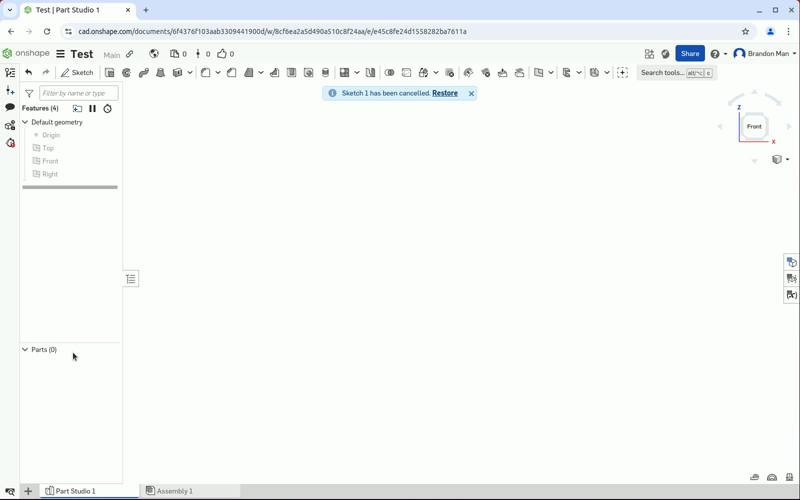
mouse_move(73, 352)
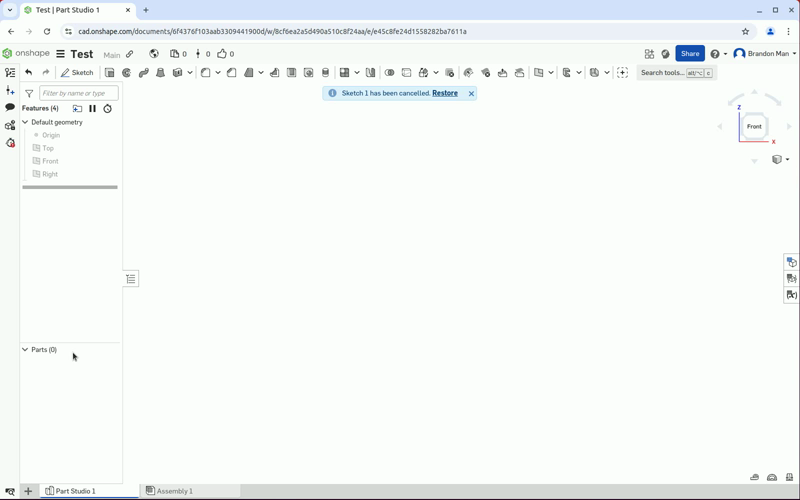
key(shift+y)
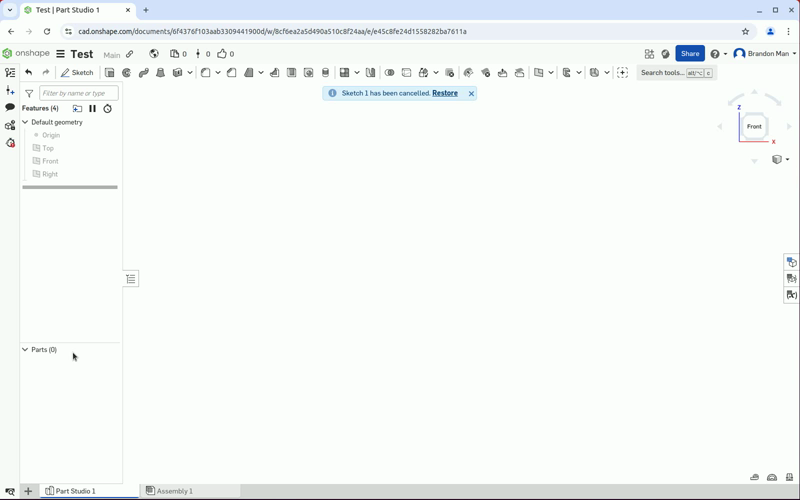
key(shift+s)
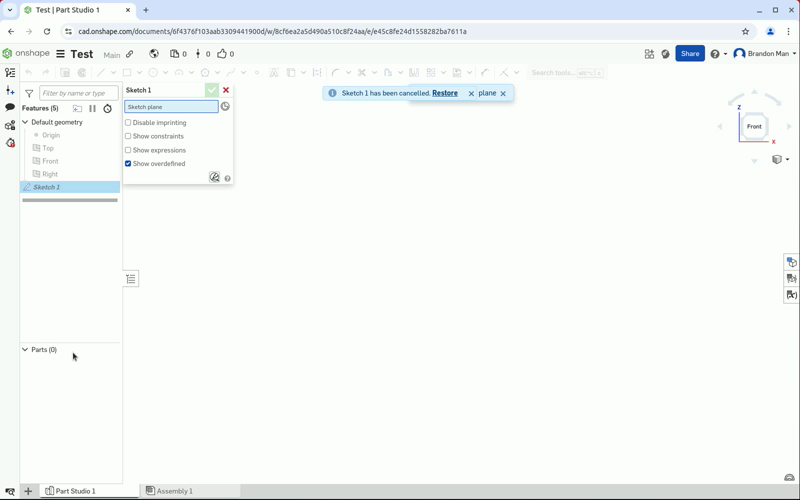
mouse_move(73, 163)
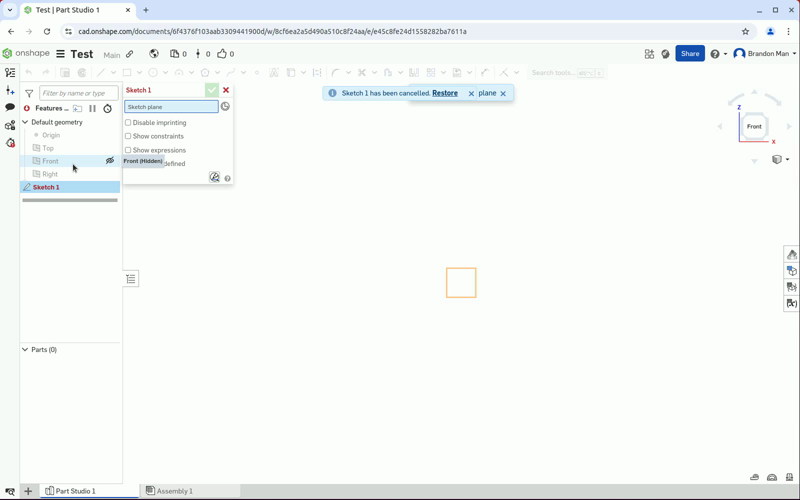
click(73, 163)
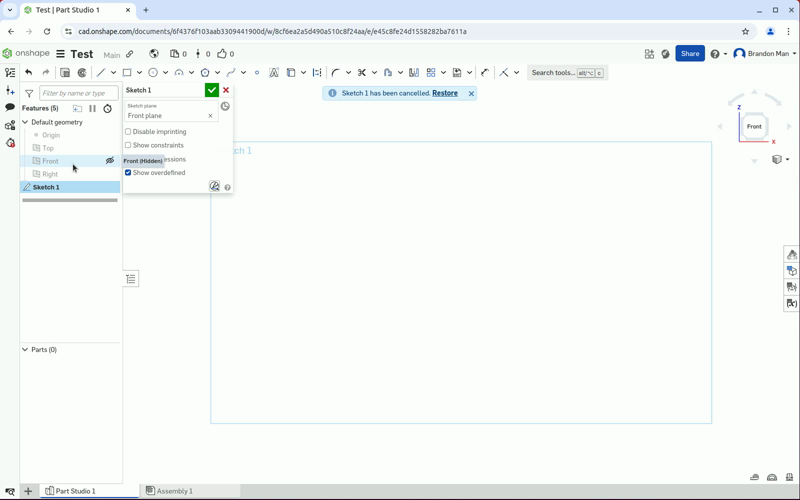
mouse_move(73, 352)
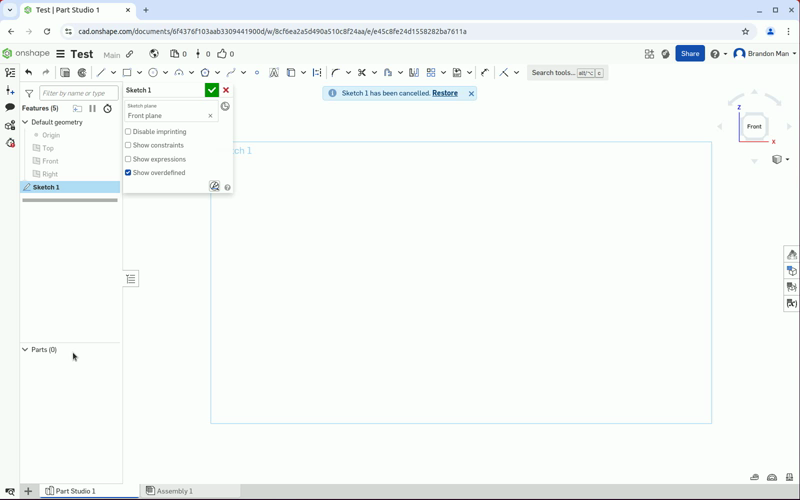
key(y)
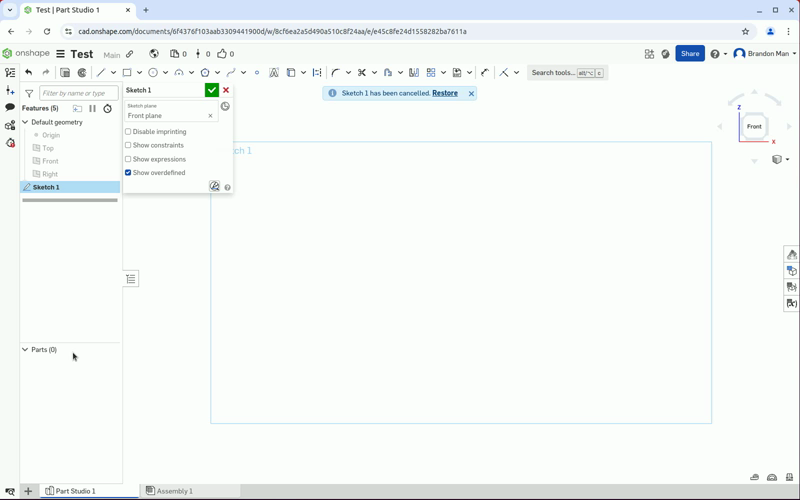
key(l)
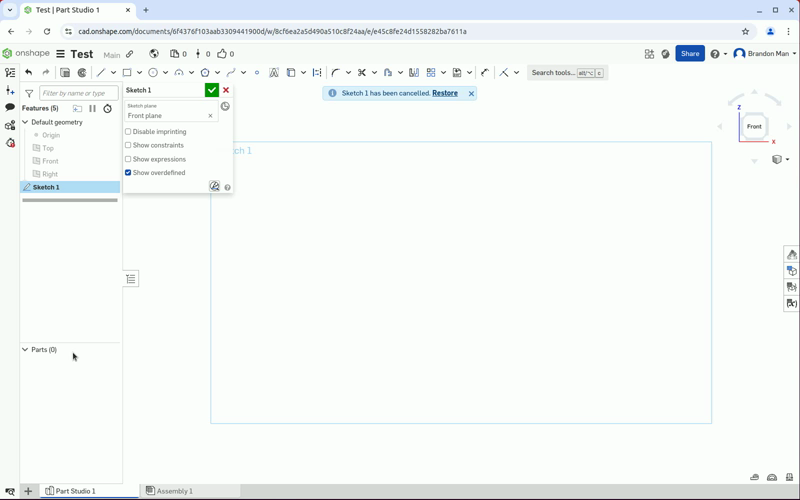
key_down(shift)
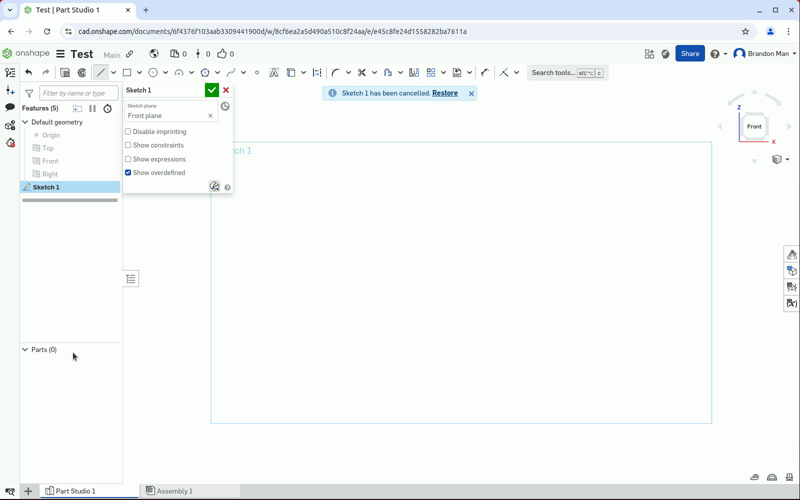
mouse_move(460, 282)
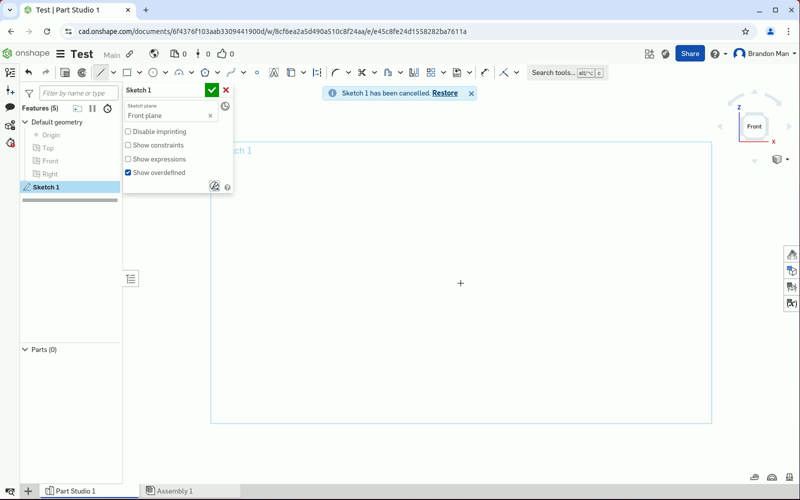
click(460, 282)
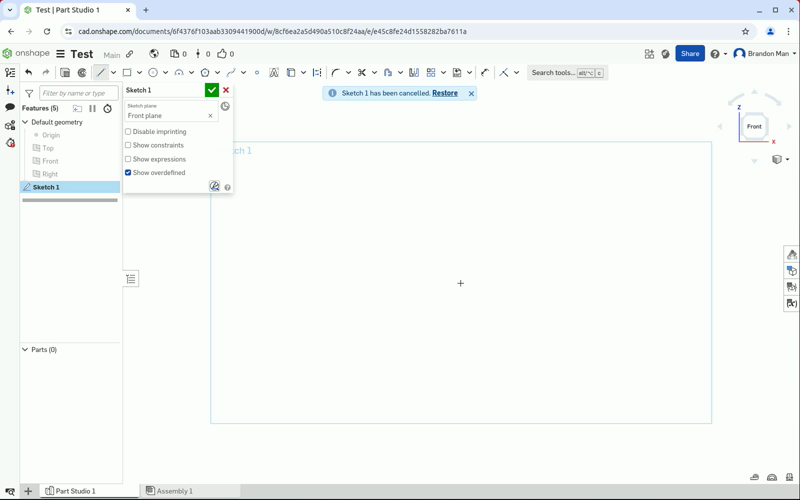
key_up(shift)
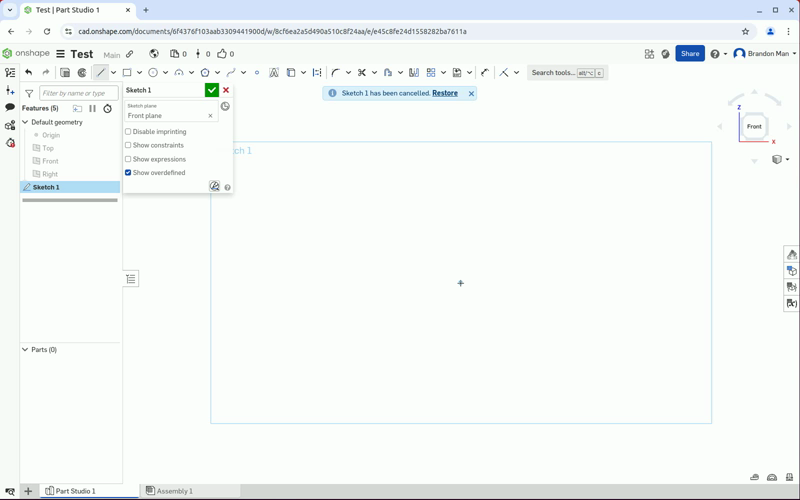
key_down(shift)
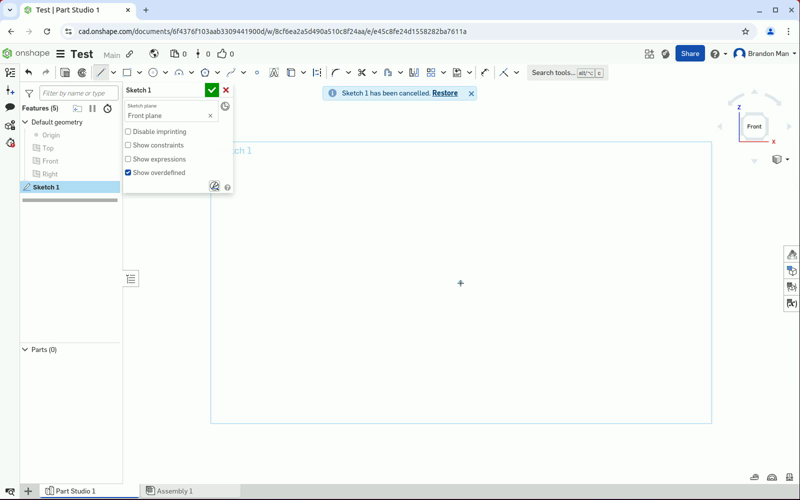
mouse_move(553, 282)
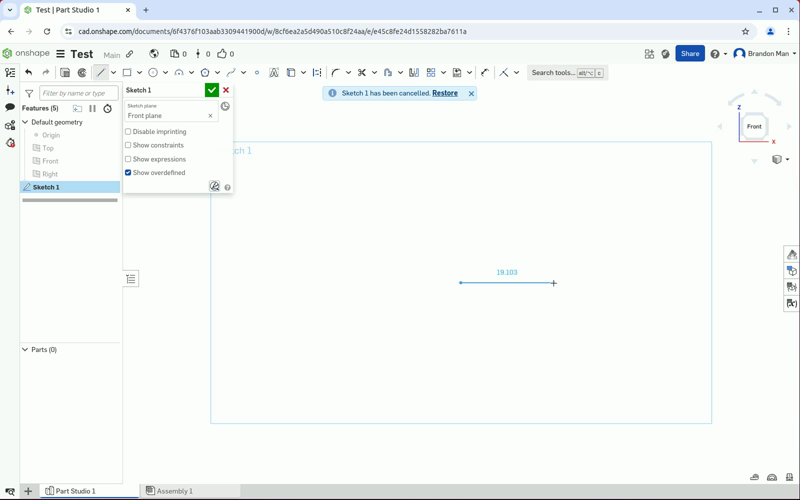
click(553, 282)
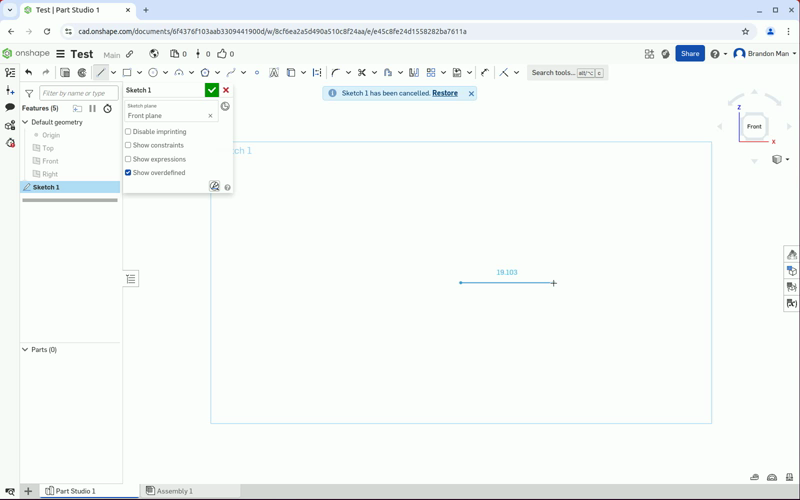
key_up(shift)
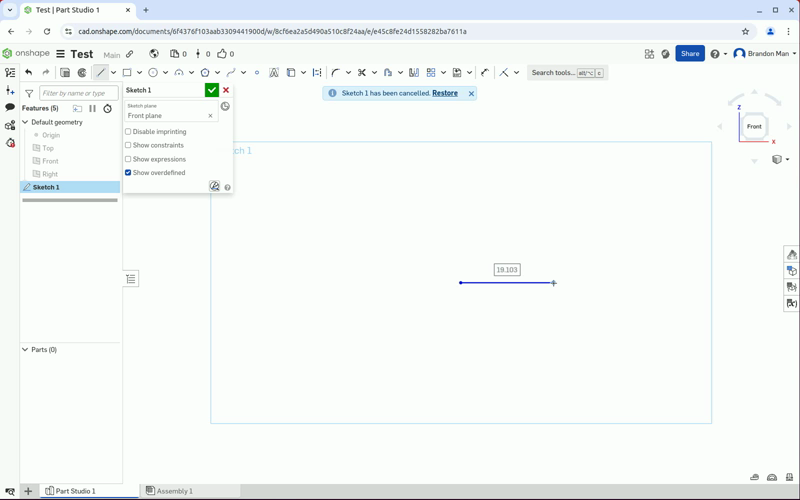
key_down(shift)
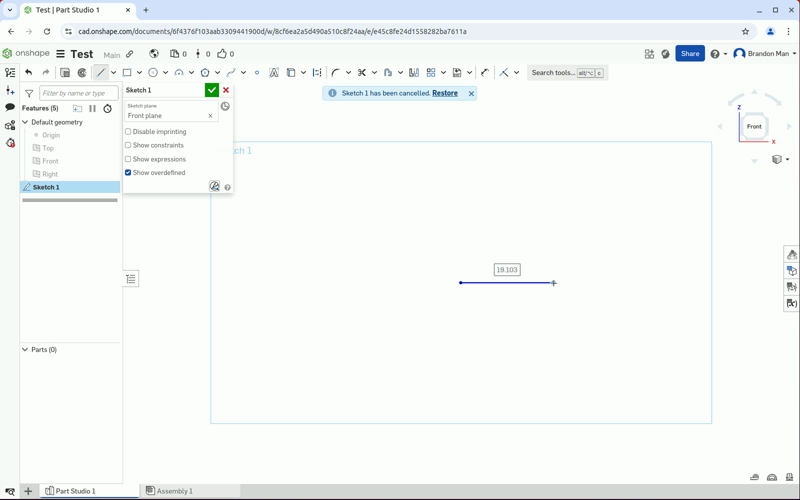
mouse_move(553, 220)
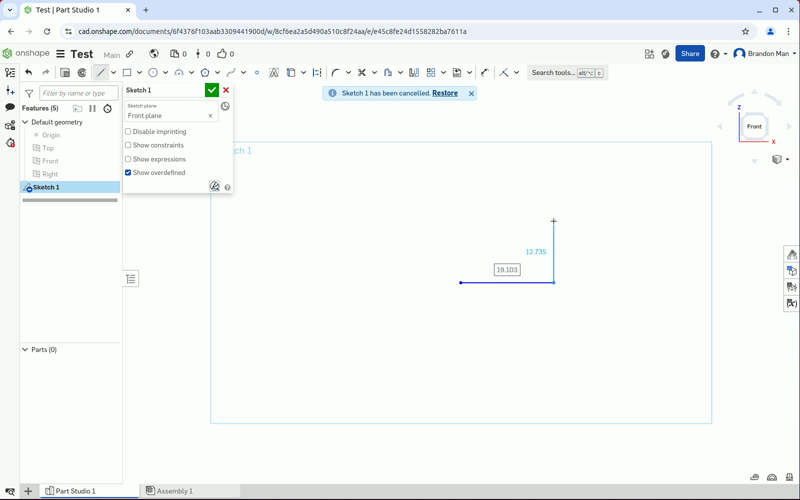
click(553, 220)
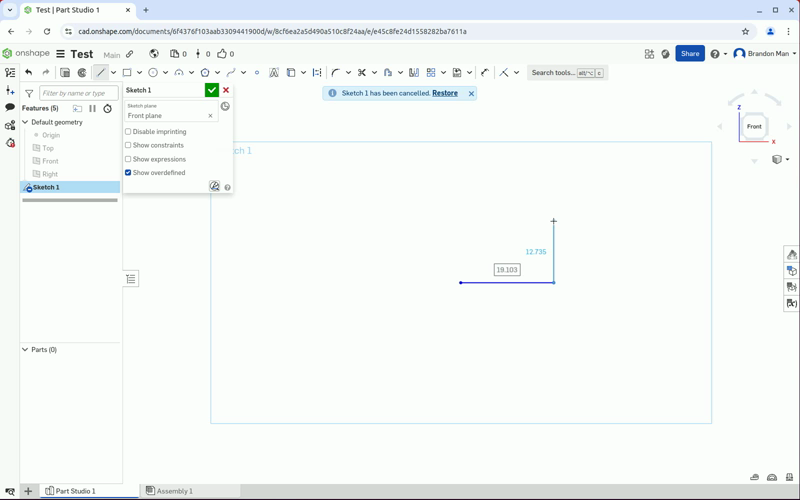
key_up(shift)
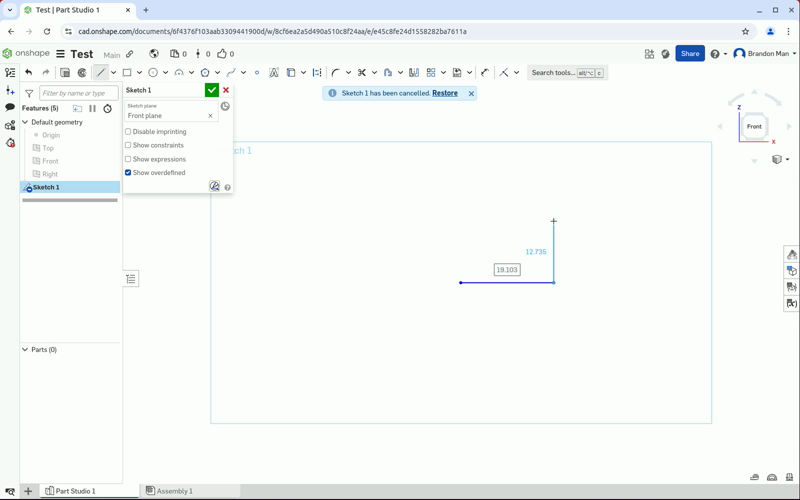
key_down(shift)
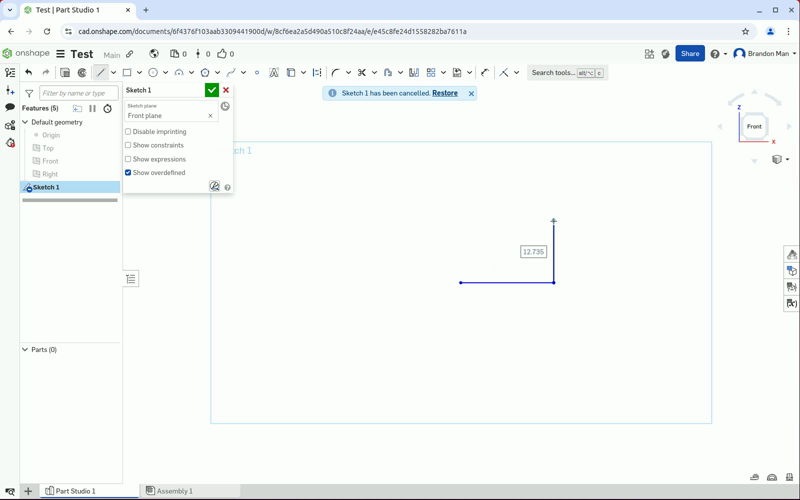
mouse_move(460, 220)
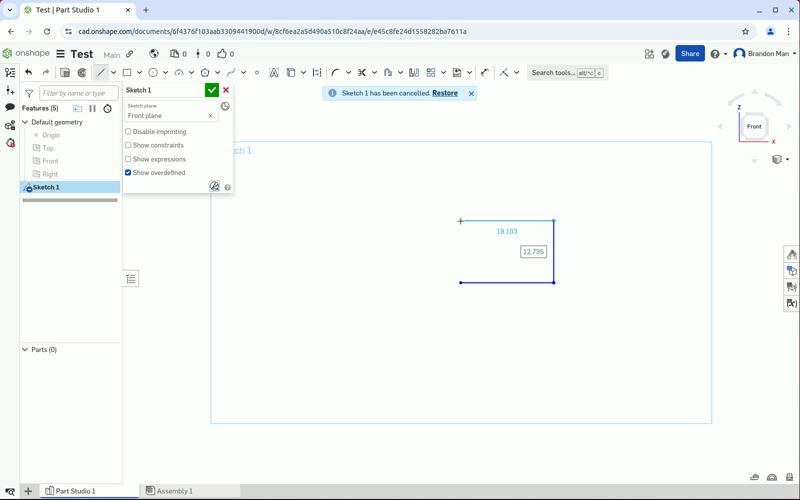
click(460, 220)
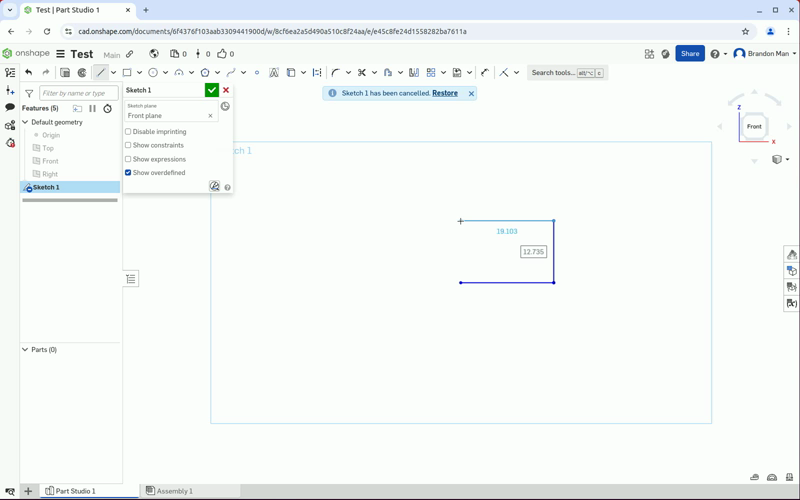
key_up(shift)
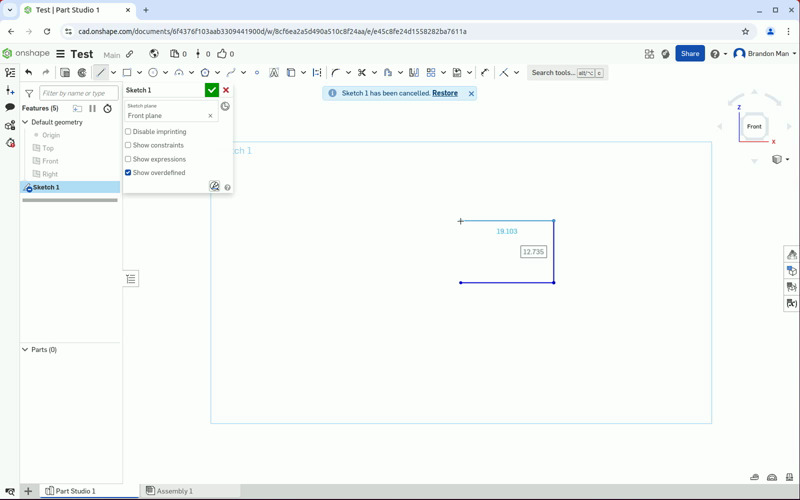
key_down(shift)
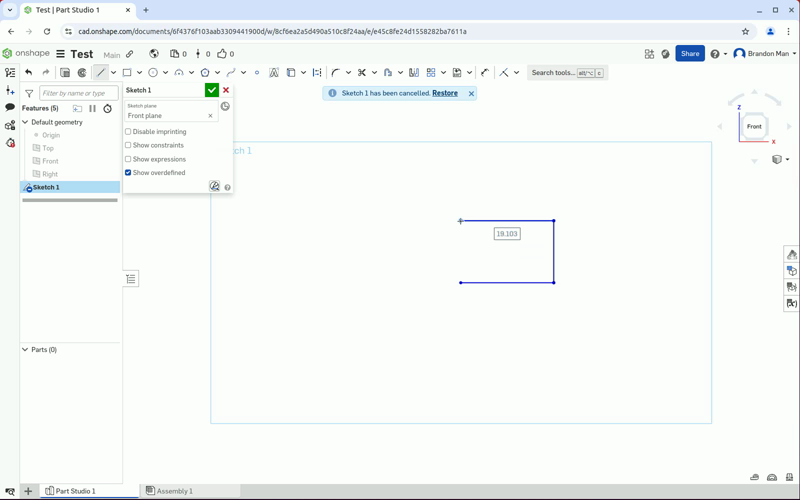
mouse_move(460, 282)
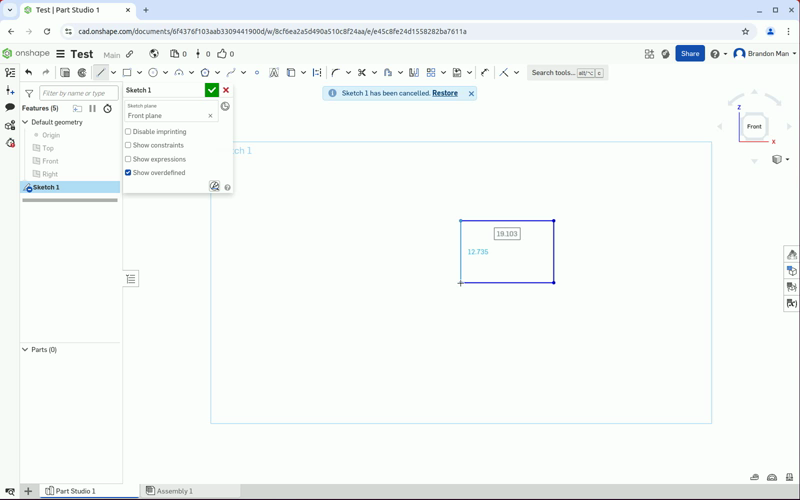
key_up(shift)
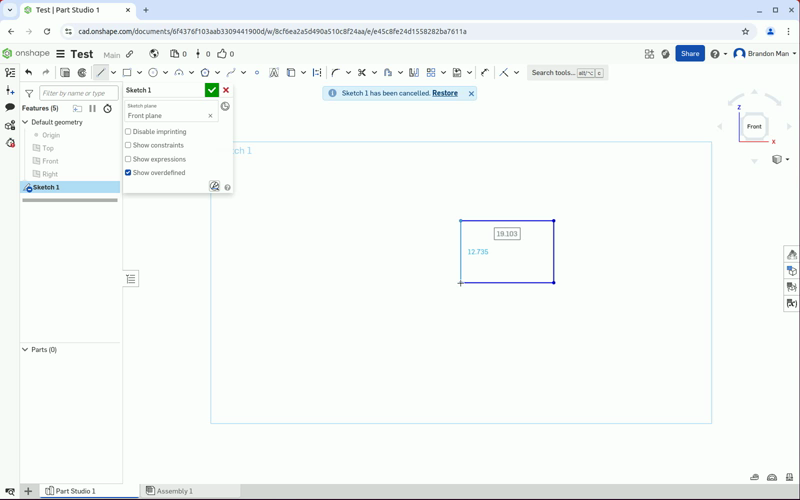
click(460, 282)
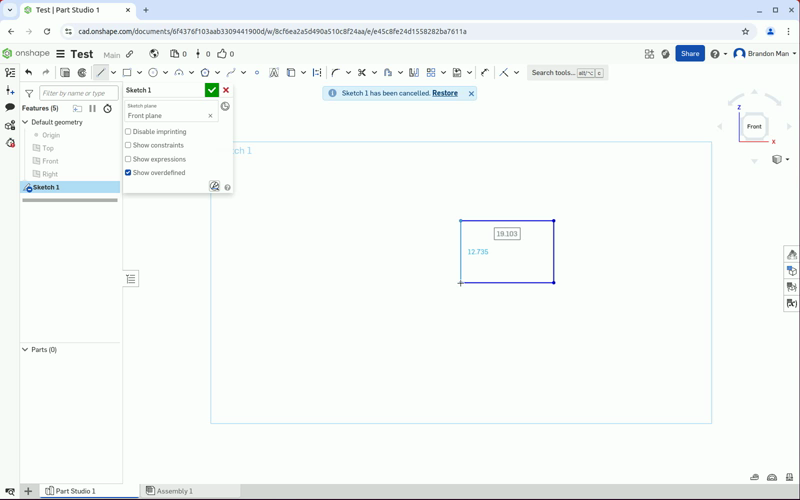
key(esc)
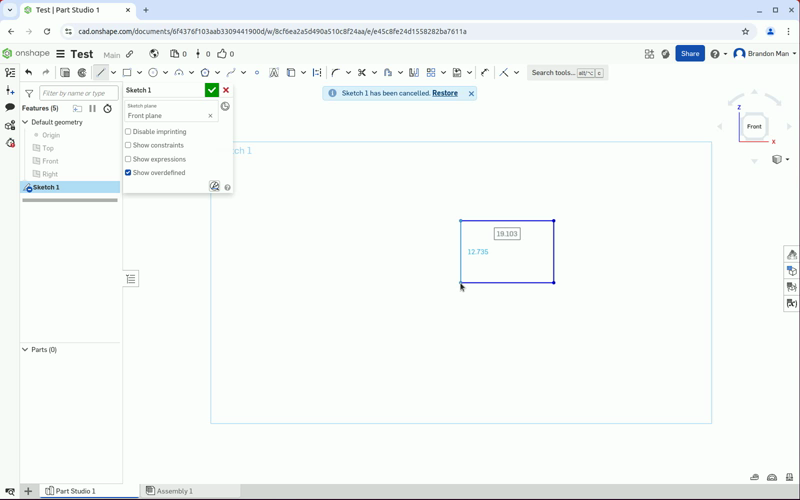
mouse_move(511, 253)
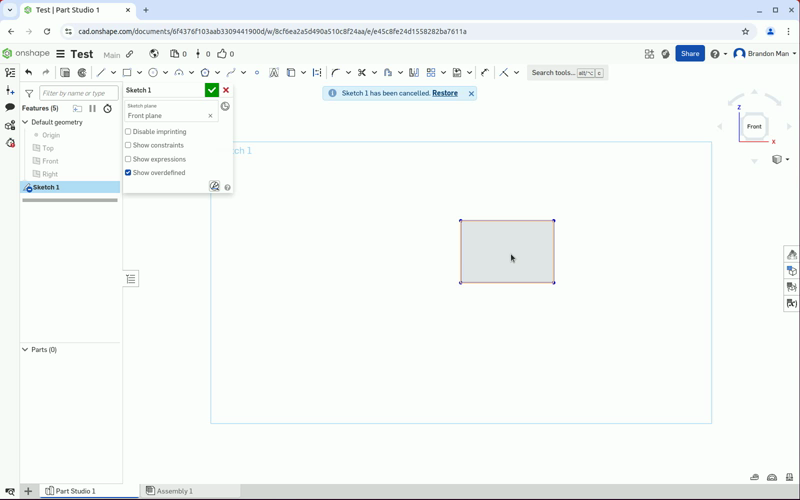
click(511, 253)
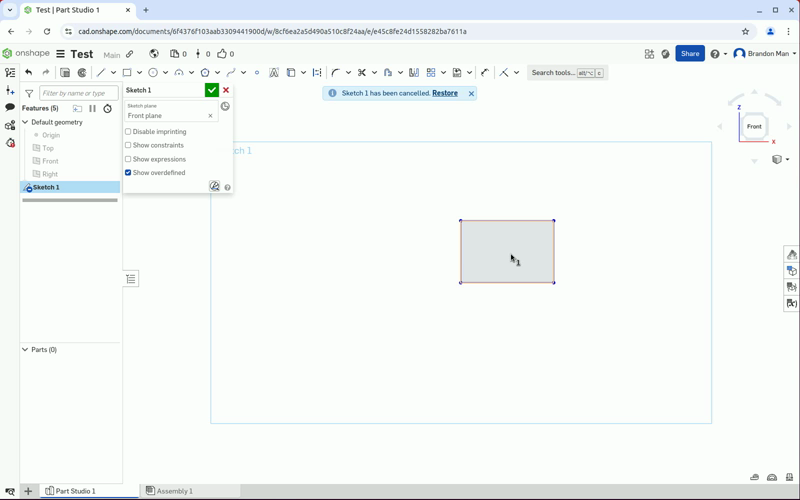
mouse_move(73, 352)
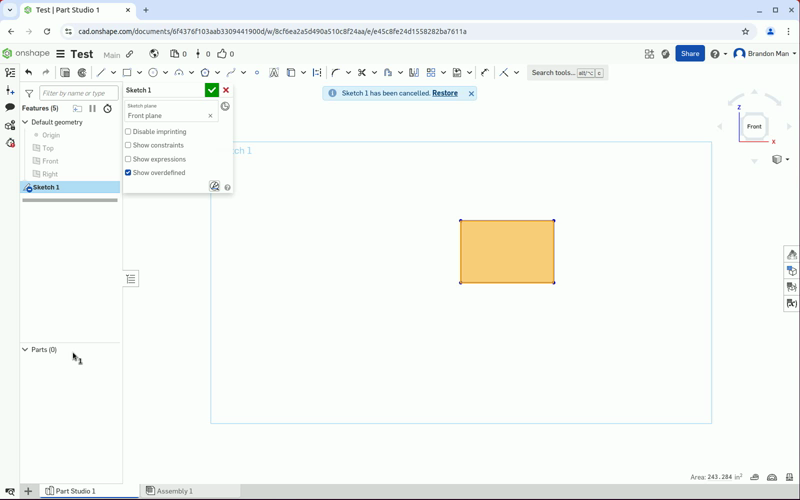
key(shift+y)
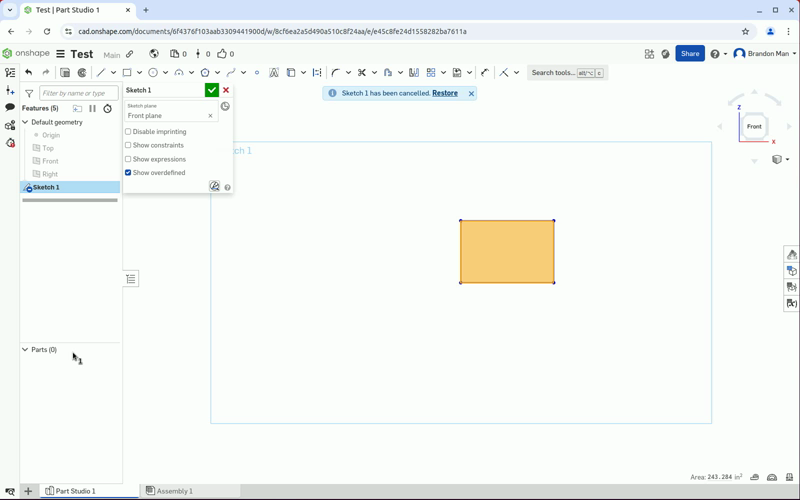
key(shift+e)
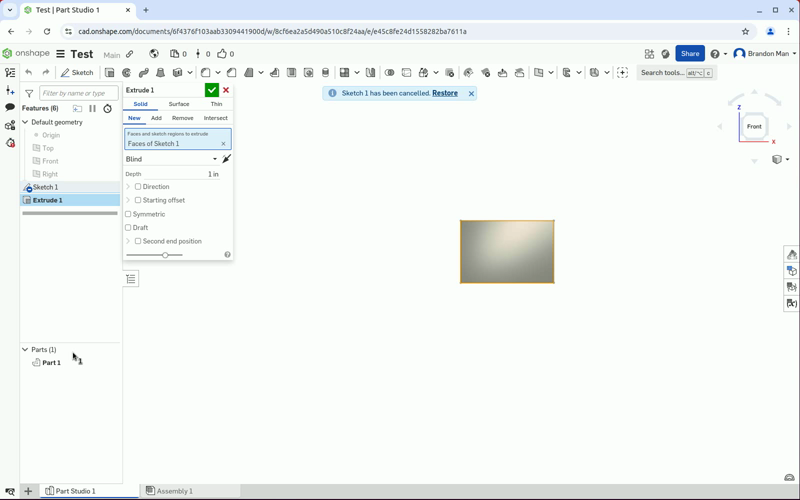
mouse_move(143, 106)
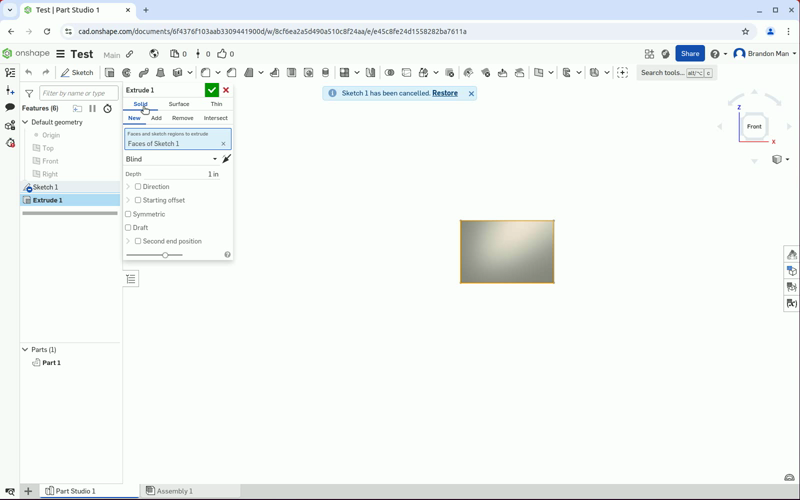
click(143, 106)
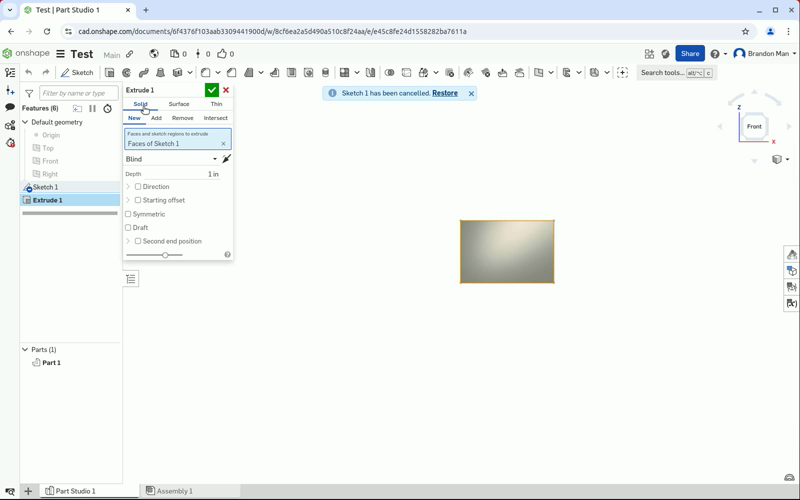
mouse_move(137, 120)
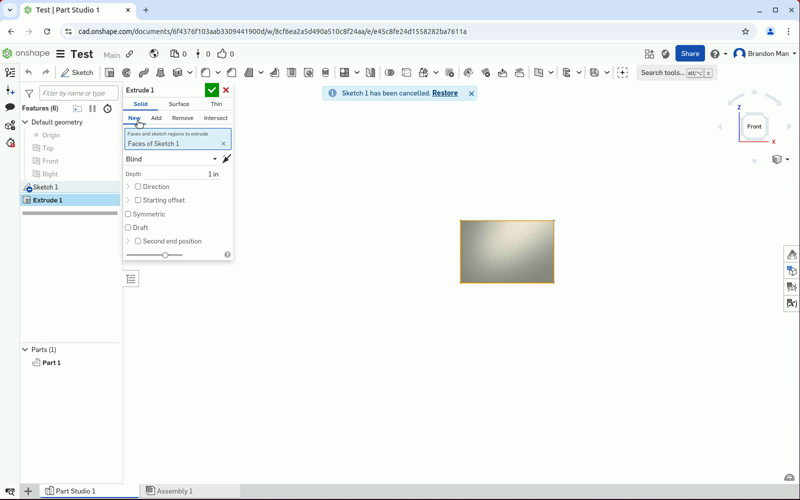
click(137, 120)
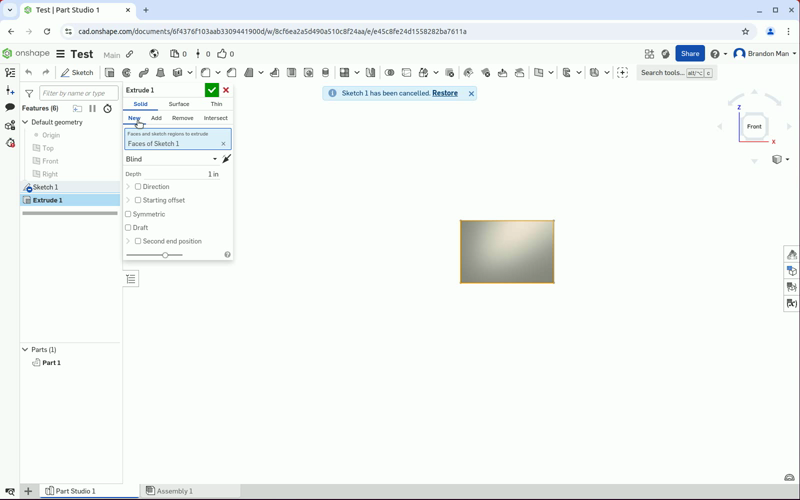
key(tab, 4)
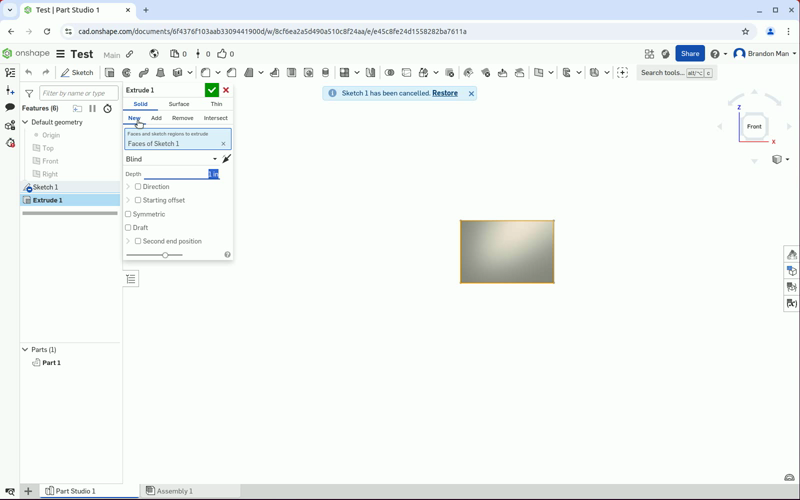
text(23.108)
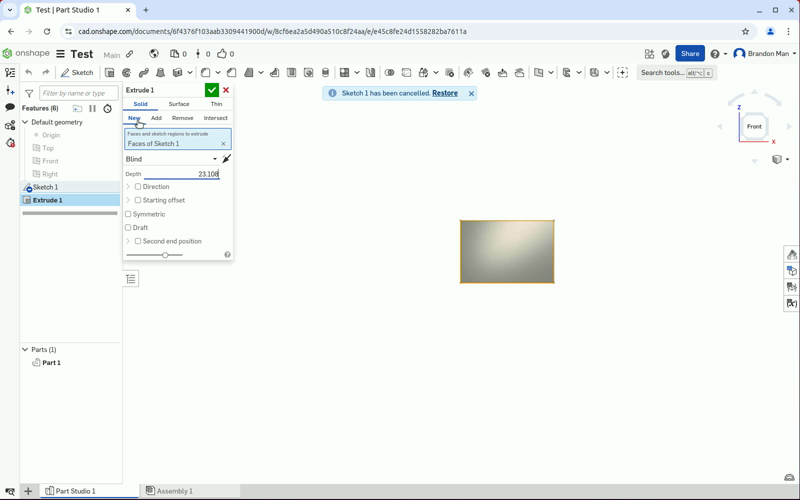
key(enter)
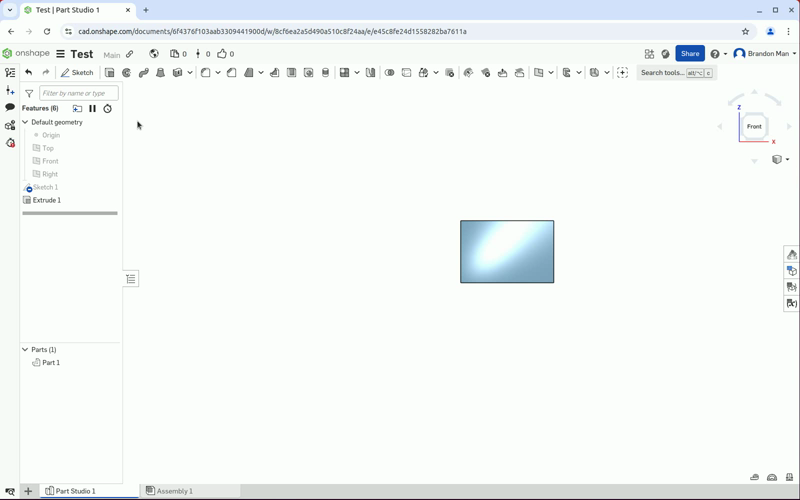
key(shift+h)
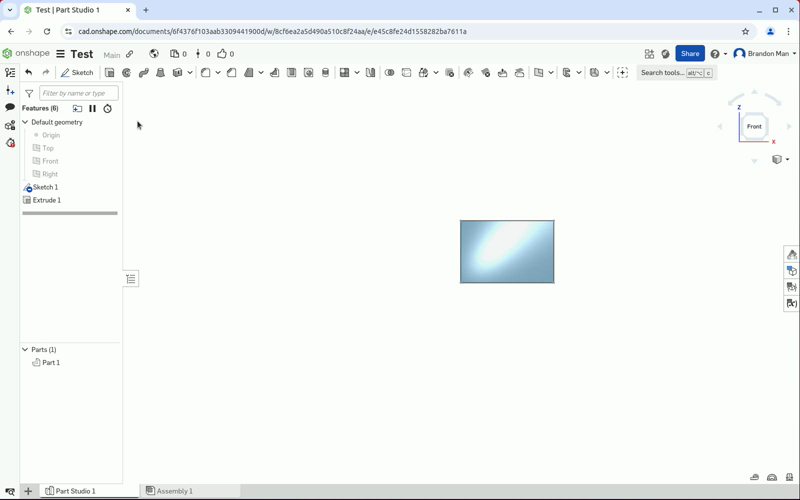
key(shift+h)
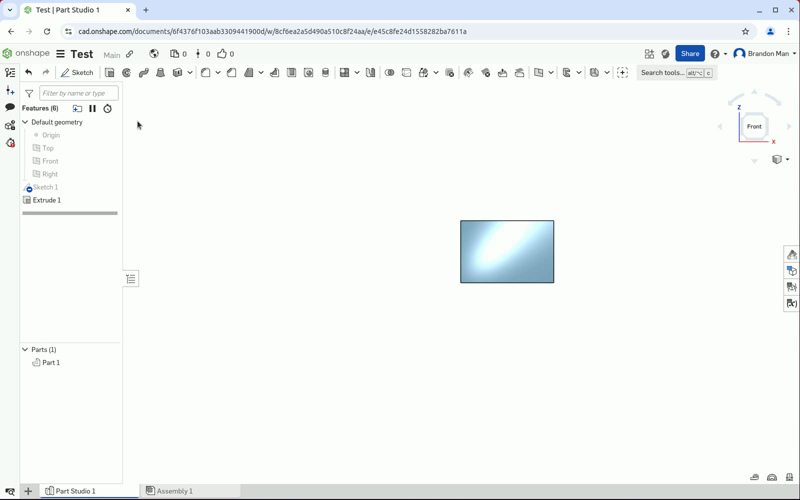
mouse_move(73, 189)
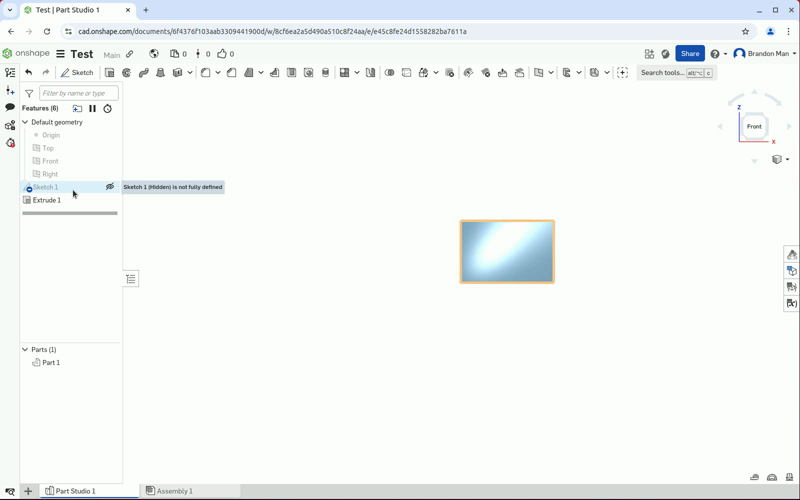
click(73, 189)
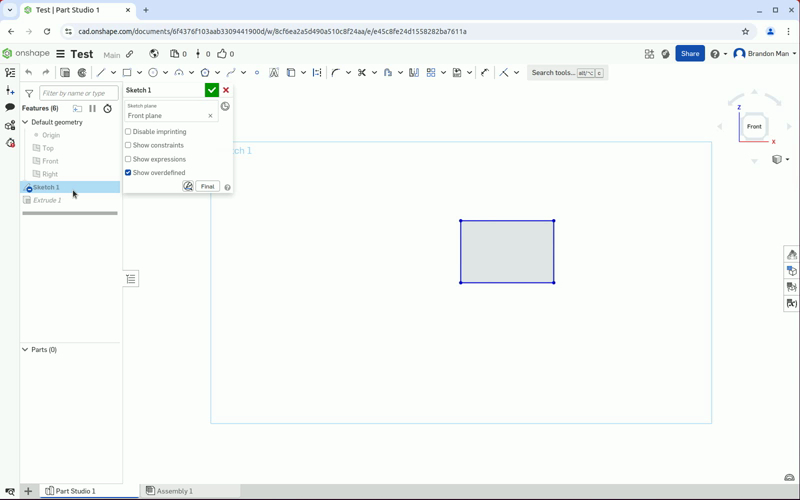
mouse_move(229, 92)
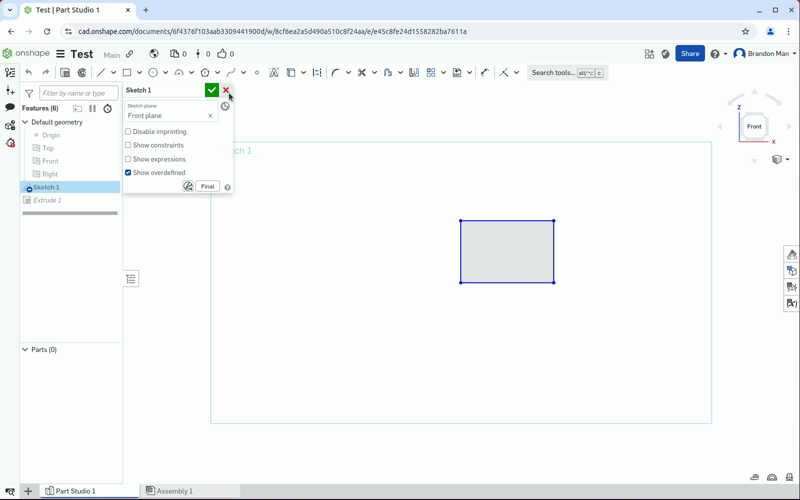
click(229, 92)
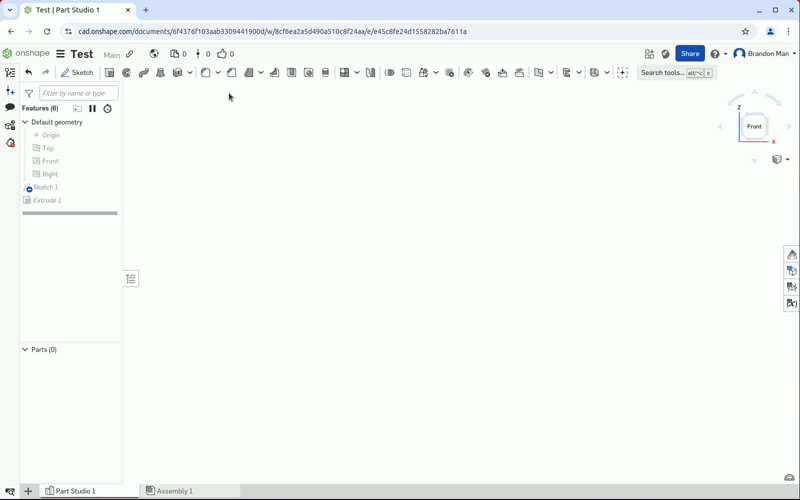
mouse_move(73, 352)
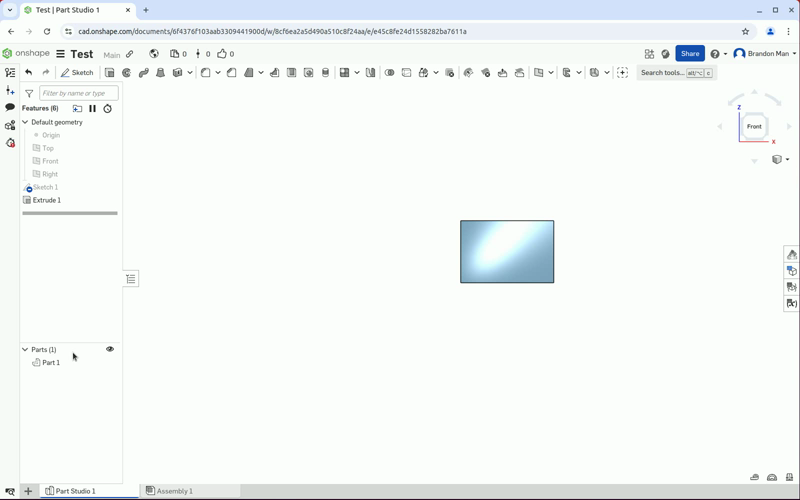
key(y)
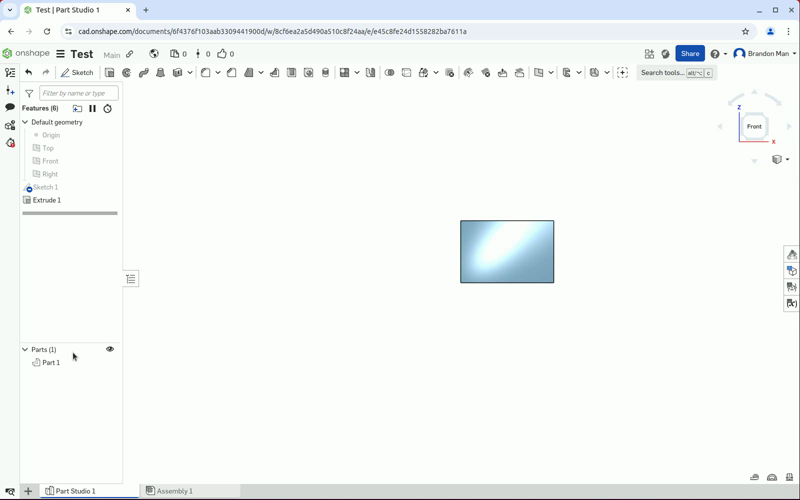
key(shift+p)
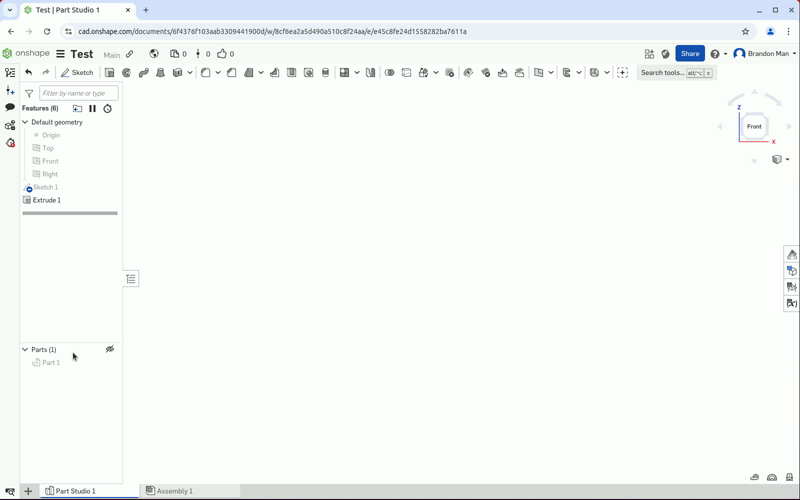
key(space)
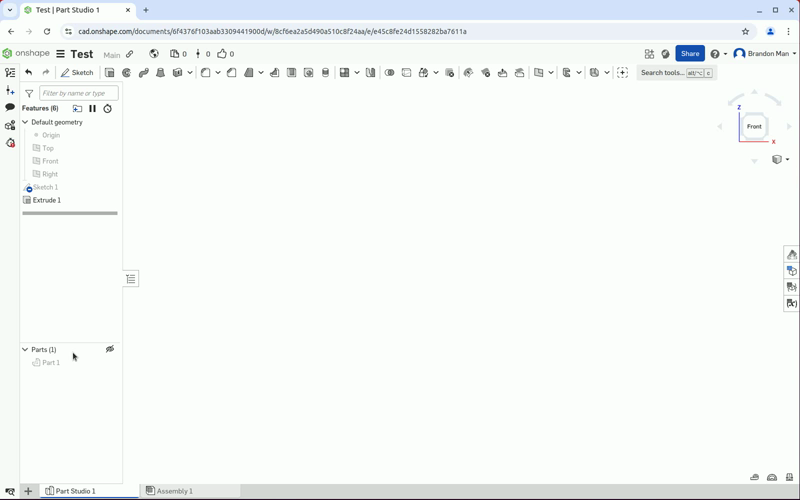
key_down(shift)
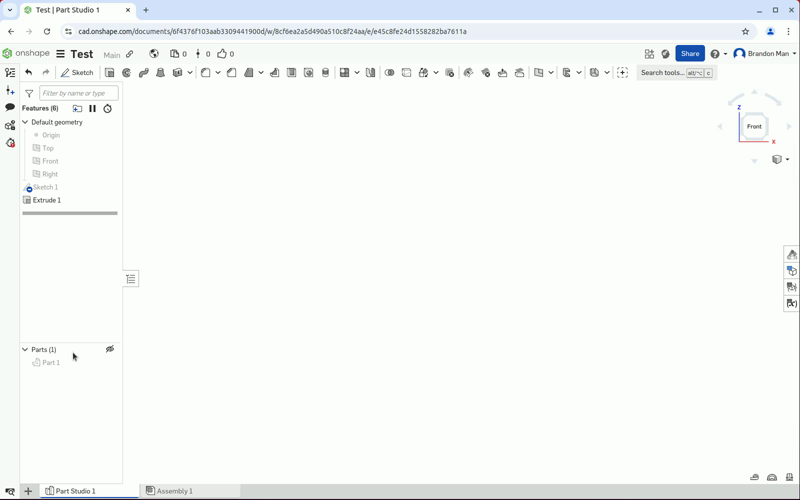
key(down)
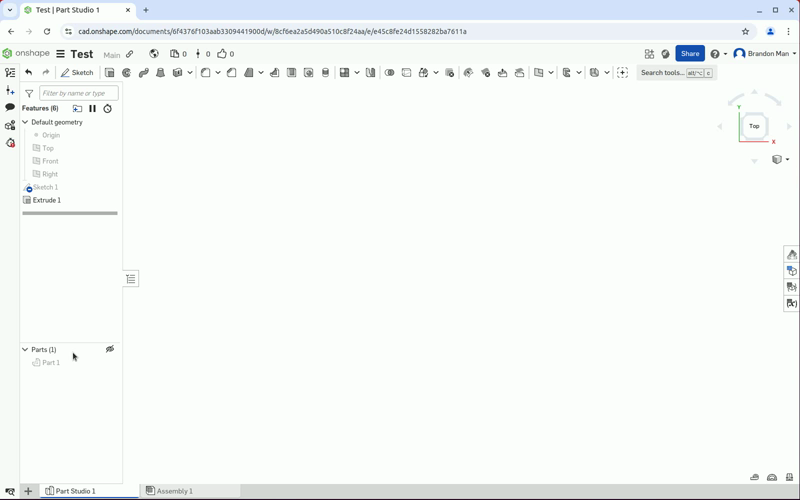
key_up(shift)
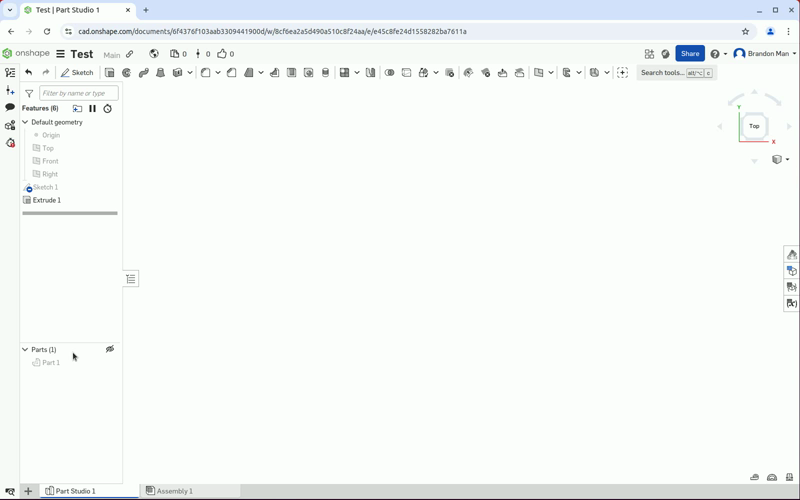
mouse_move(73, 352)
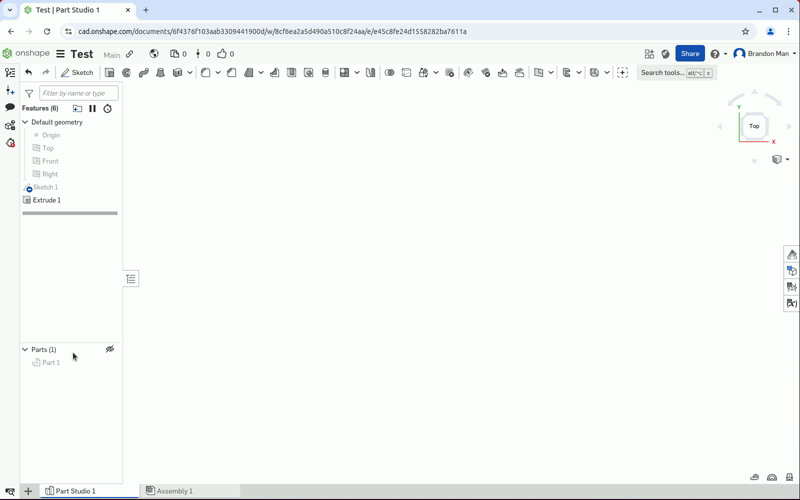
key(shift+y)
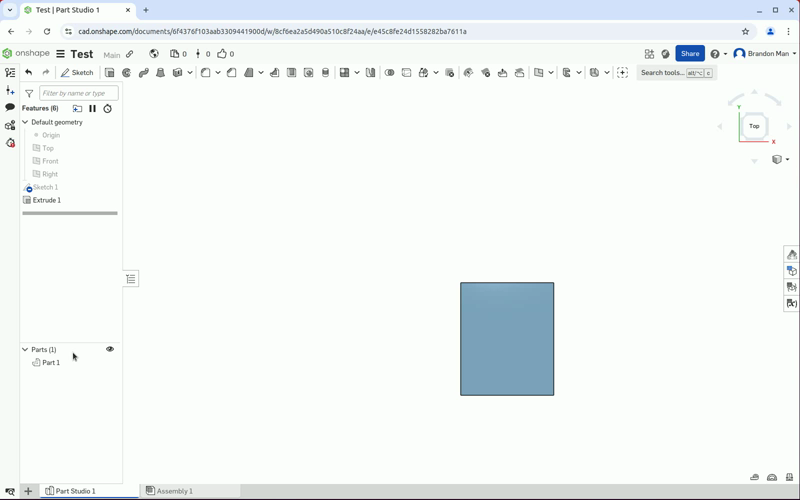
mouse_move(541, 75)
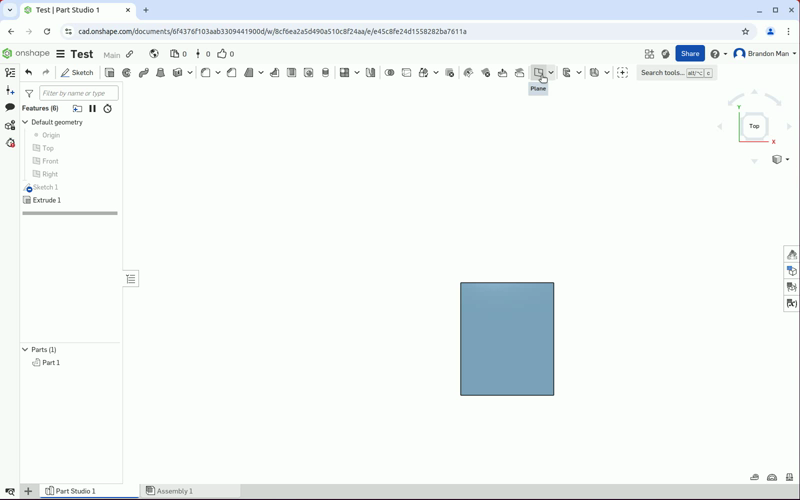
click(541, 75)
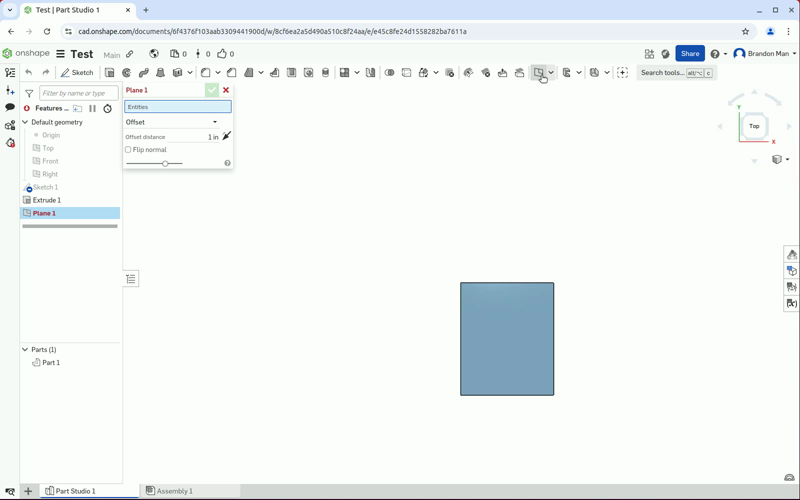
mouse_move(73, 150)
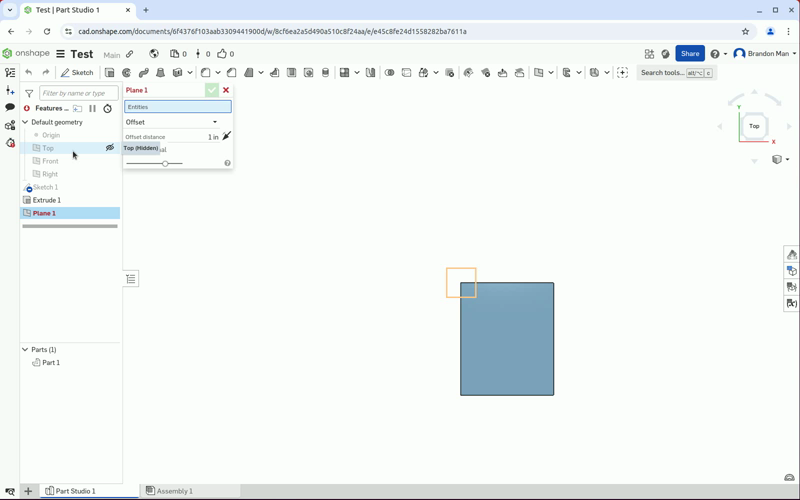
click(73, 150)
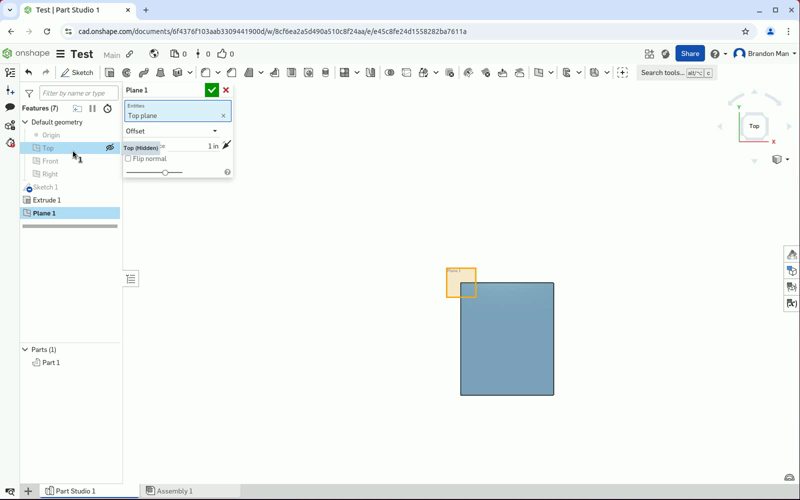
key(tab, 2)
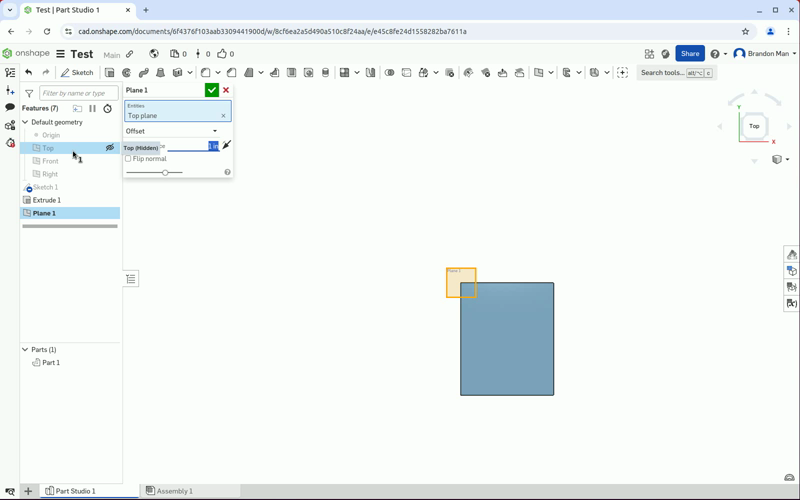
text(12.756)
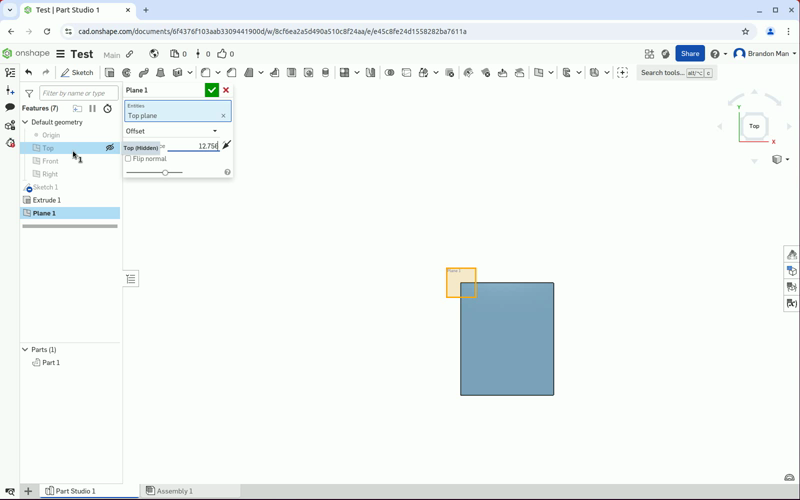
key(enter, 2)
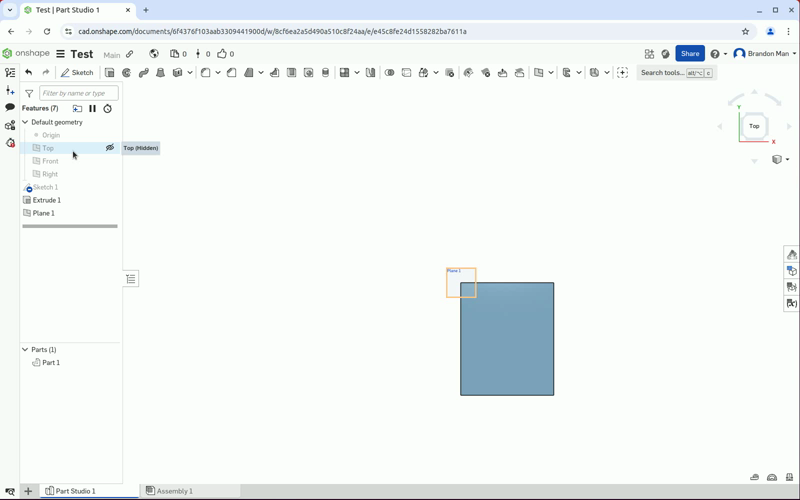
key(shift+s)
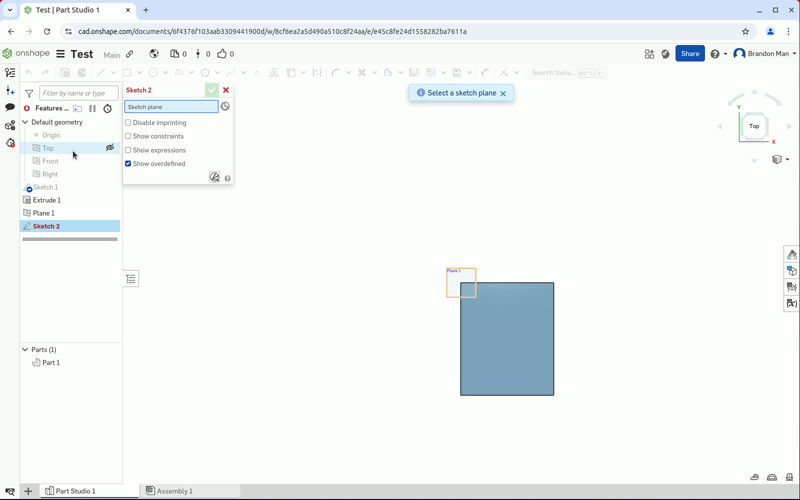
mouse_move(73, 215)
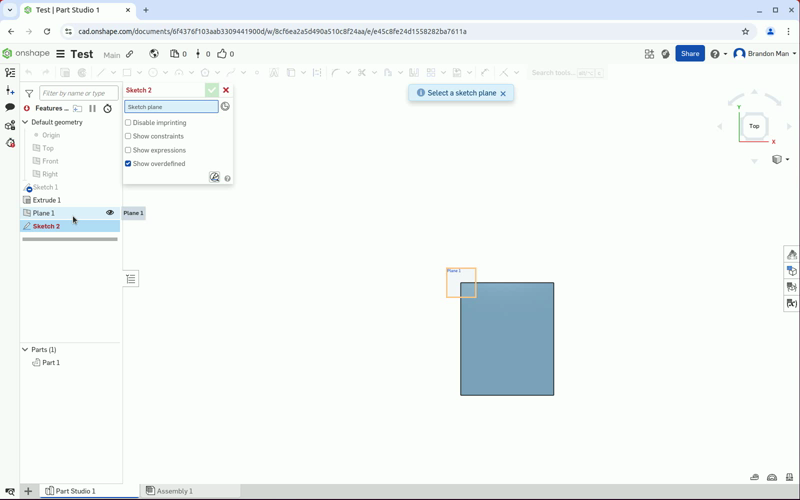
click(73, 215)
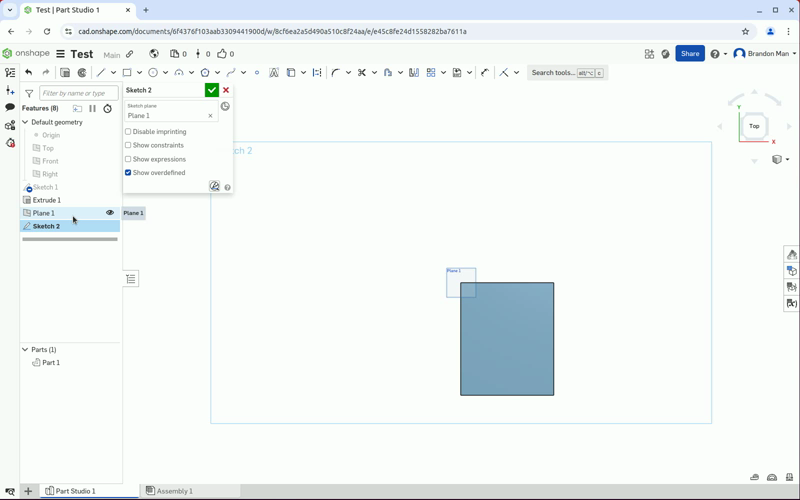
mouse_move(73, 352)
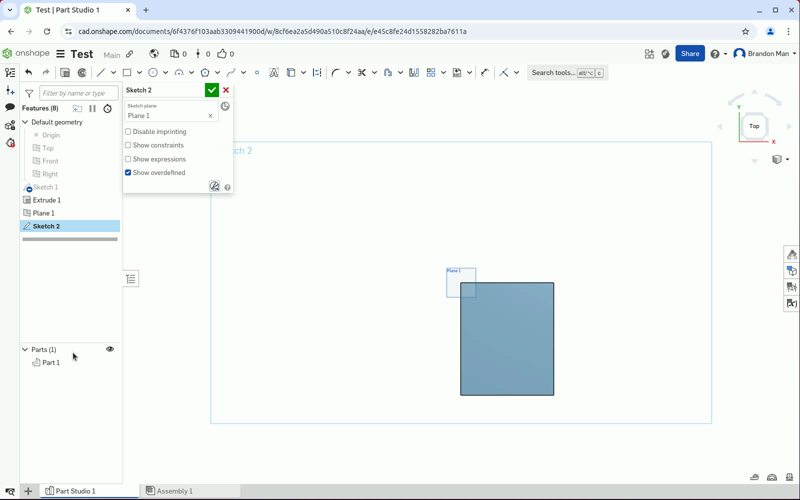
key(y)
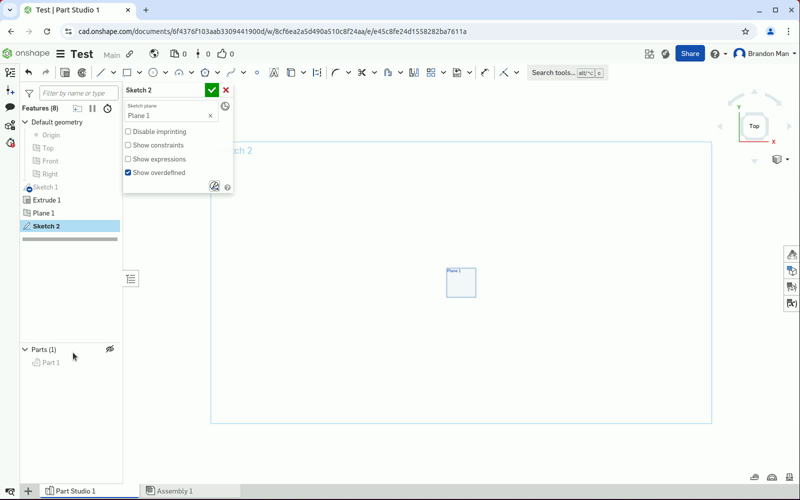
key(c)
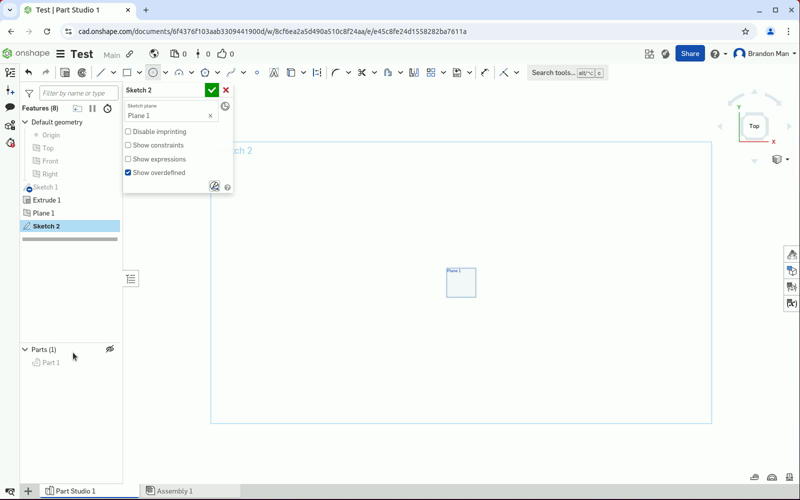
key_down(shift)
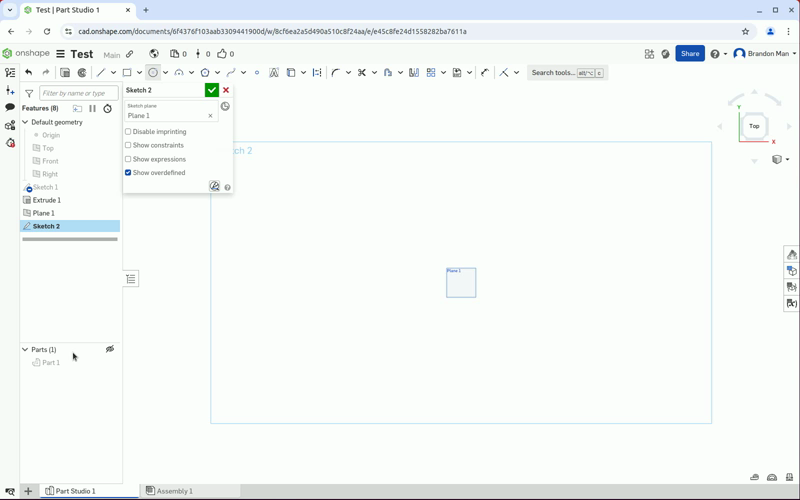
mouse_move(499, 330)
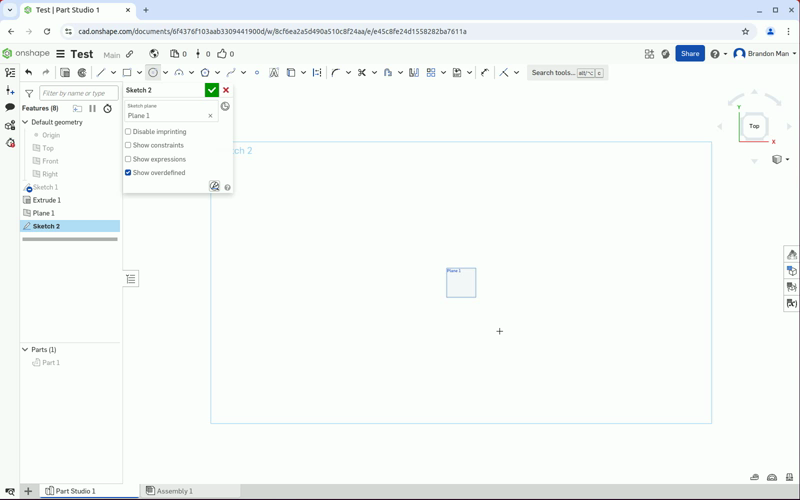
click(499, 330)
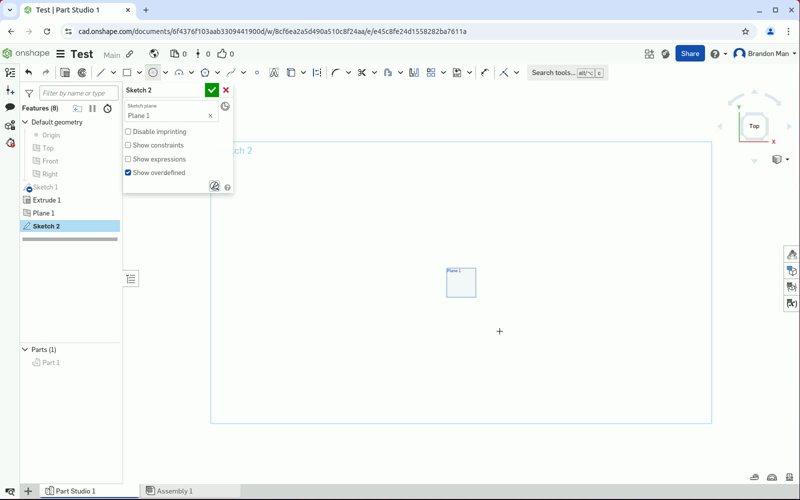
key_up(shift)
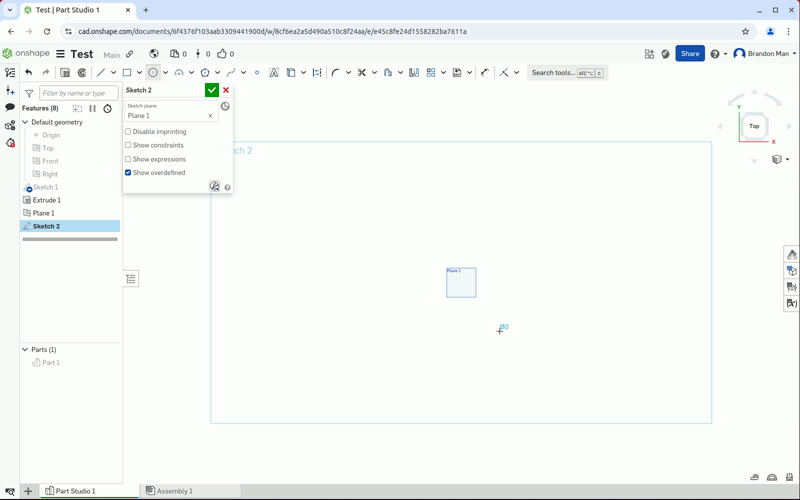
mouse_move(522, 330)
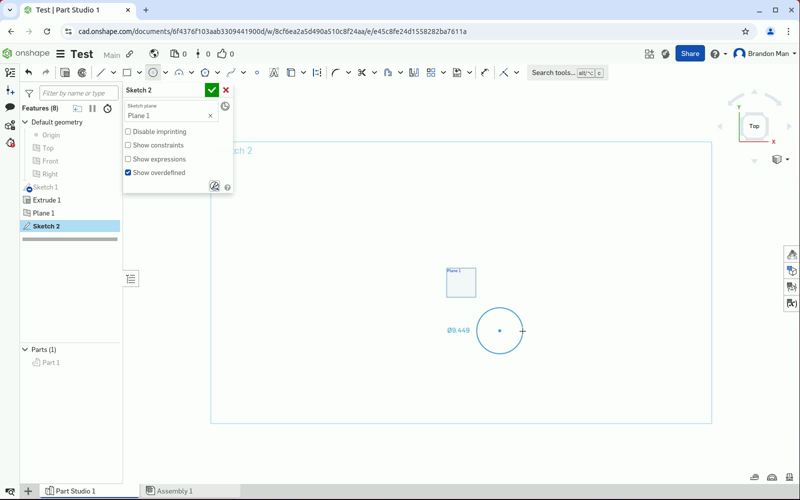
click(522, 330)
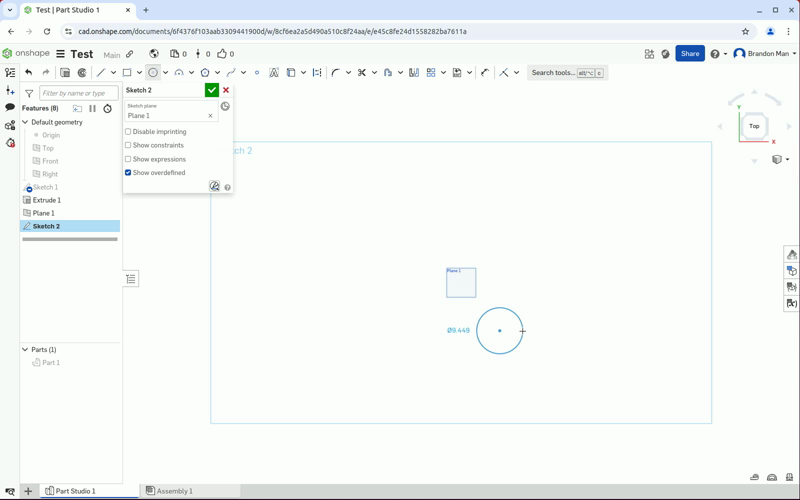
key(esc)
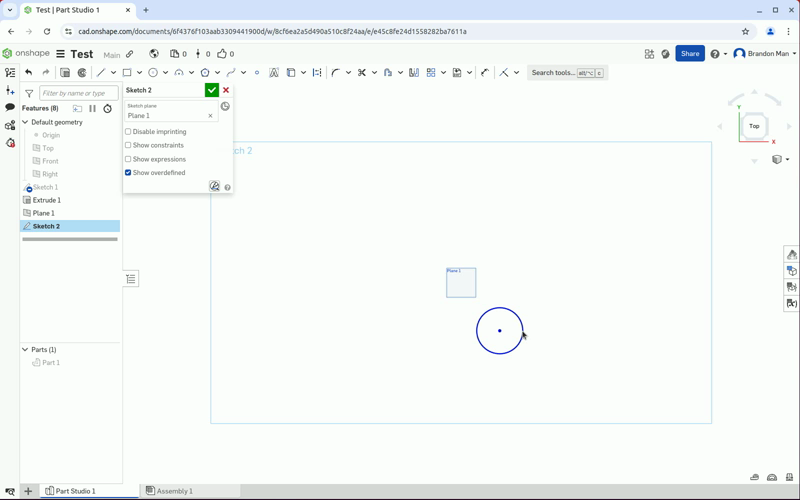
mouse_move(504, 334)
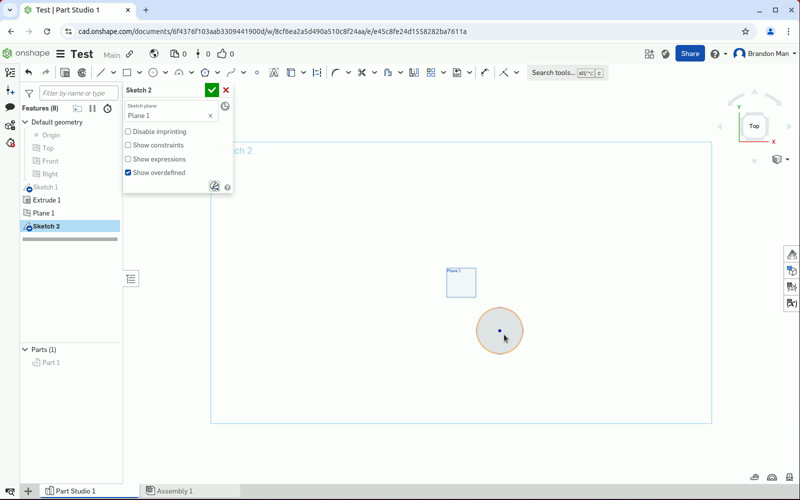
scroll(6)
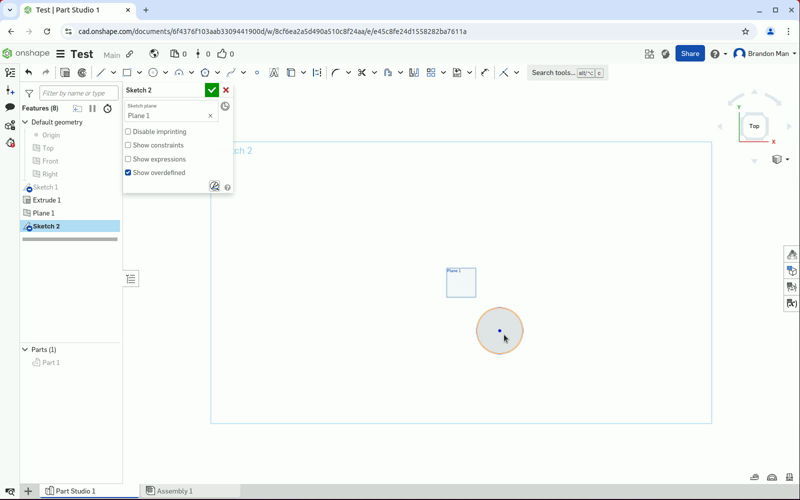
scroll(6)
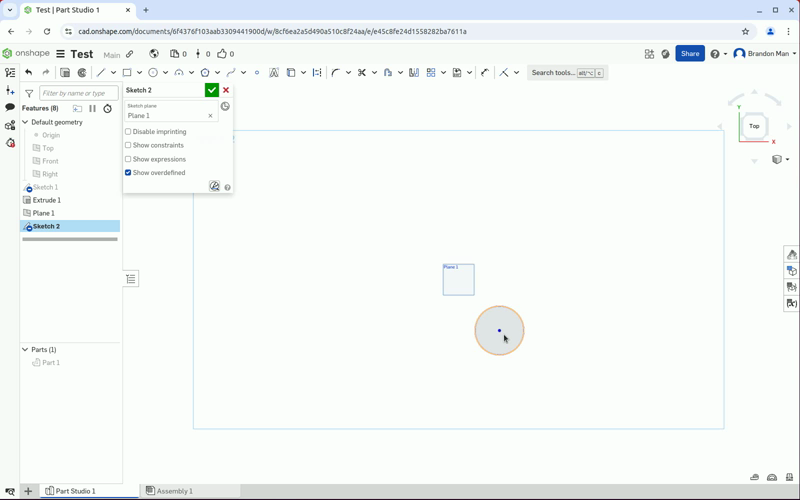
scroll(6)
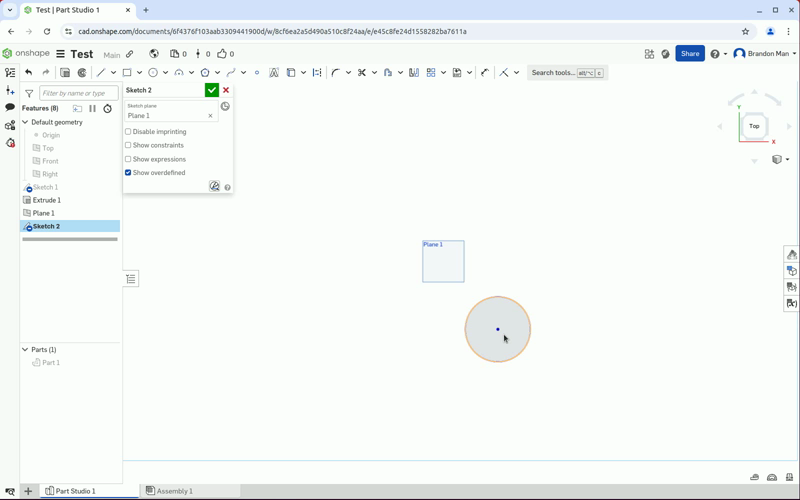
scroll(6)
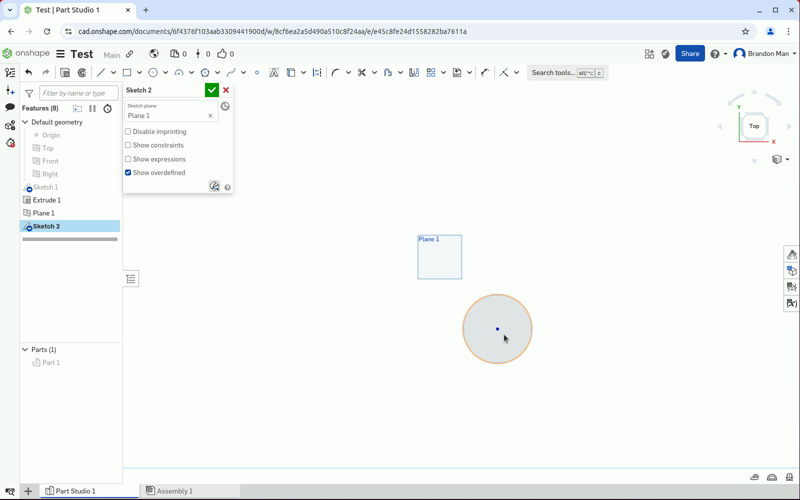
scroll(6)
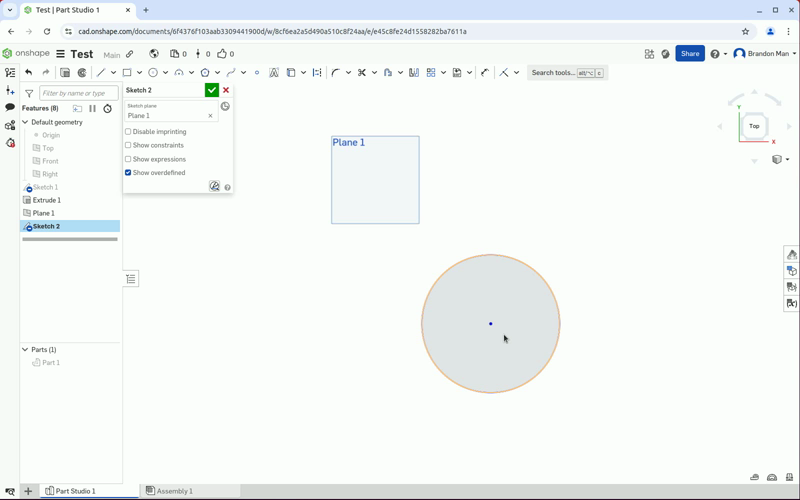
scroll(6)
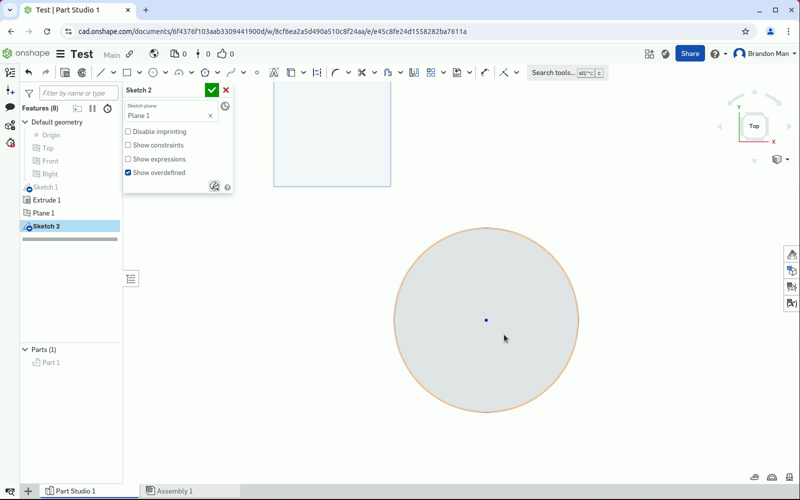
scroll(6)
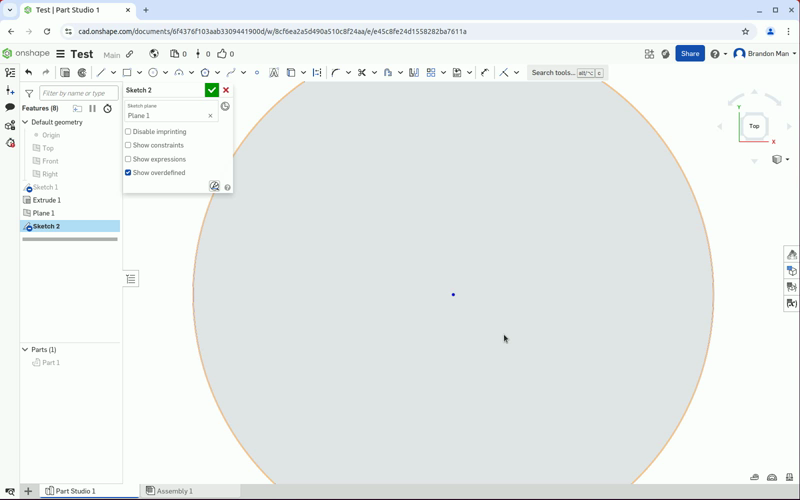
click(504, 334)
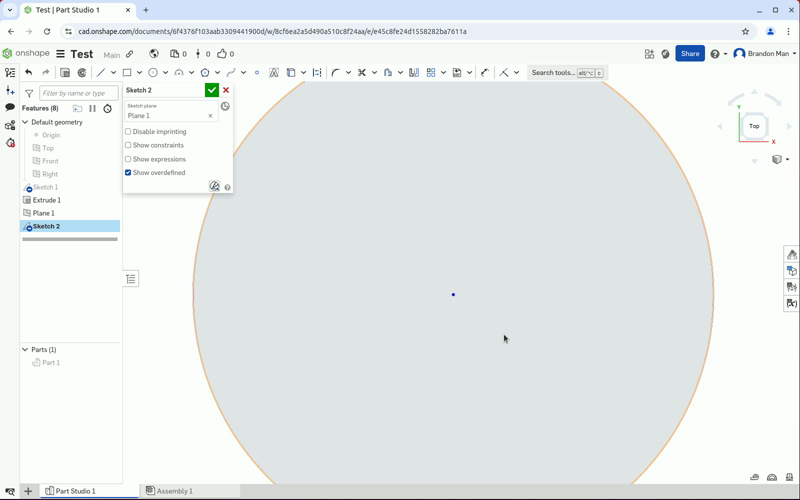
scroll(-6)
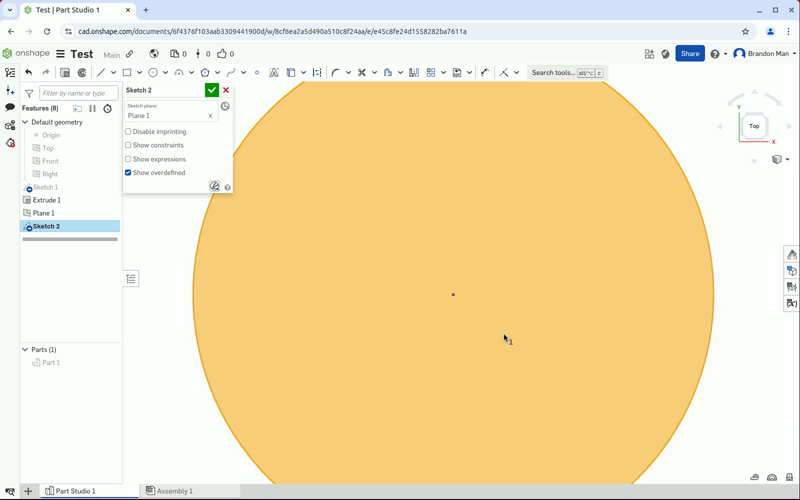
scroll(-6)
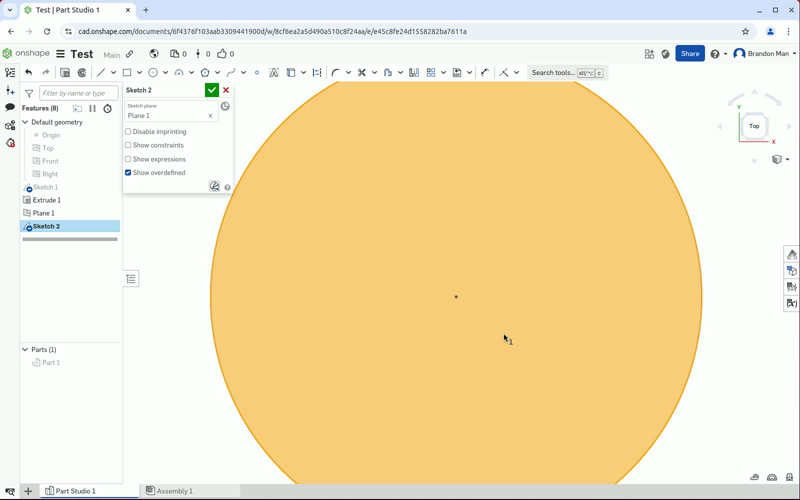
scroll(-6)
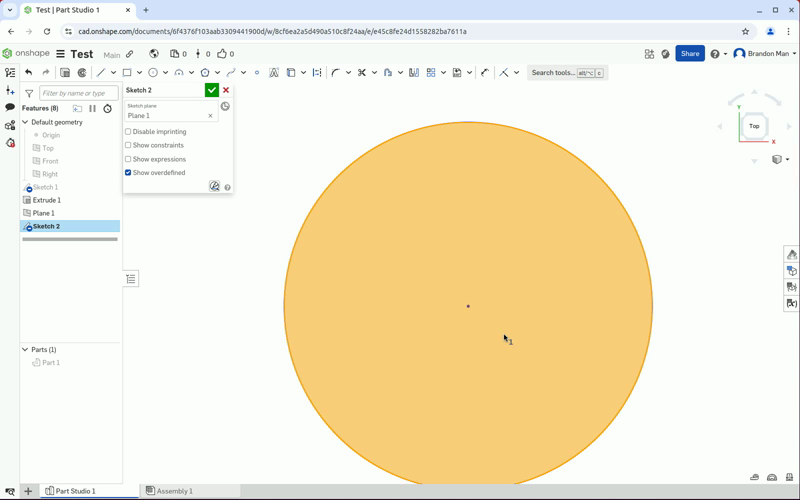
scroll(-6)
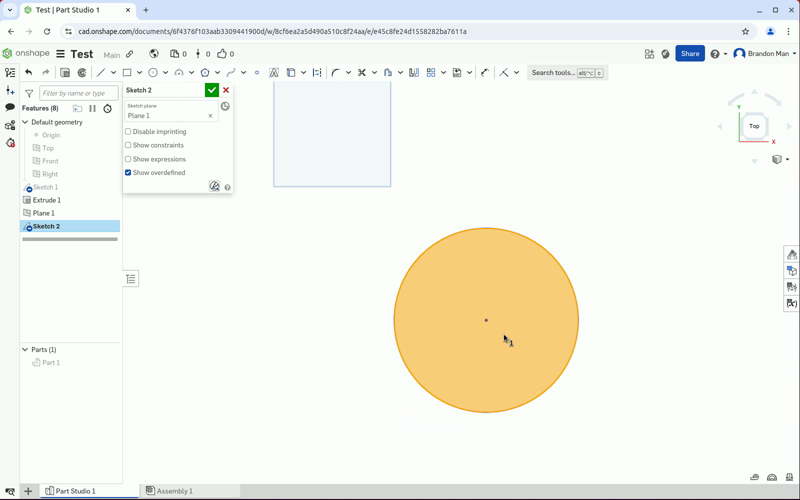
scroll(-6)
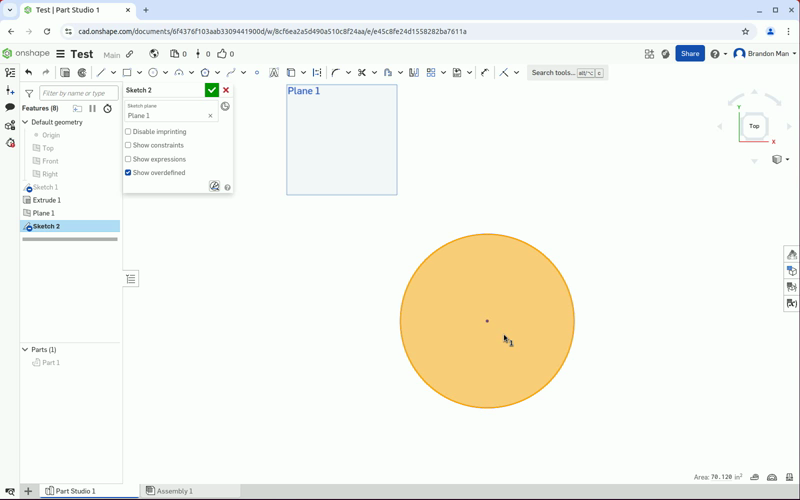
scroll(-6)
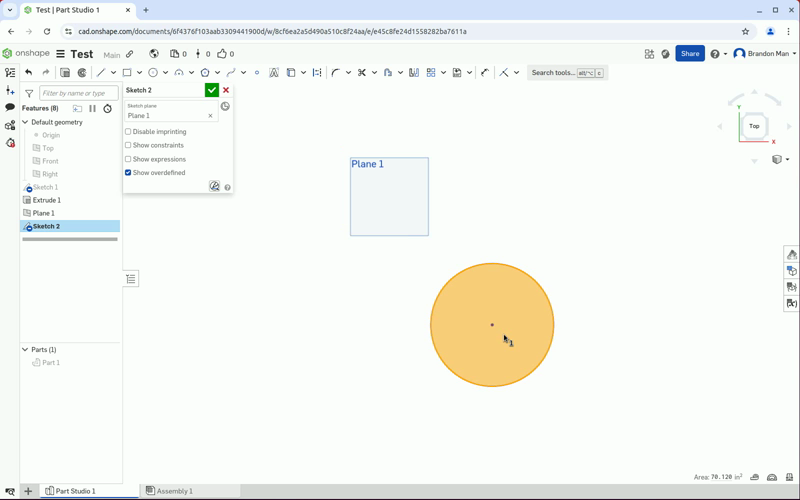
scroll(-6)
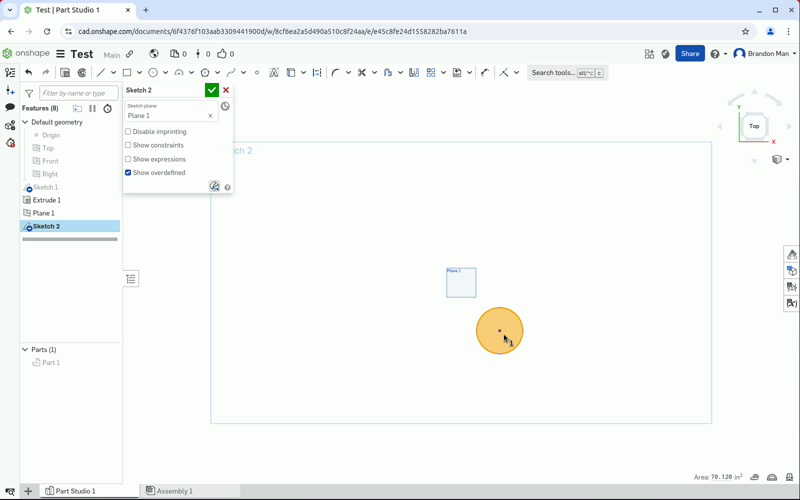
mouse_move(73, 352)
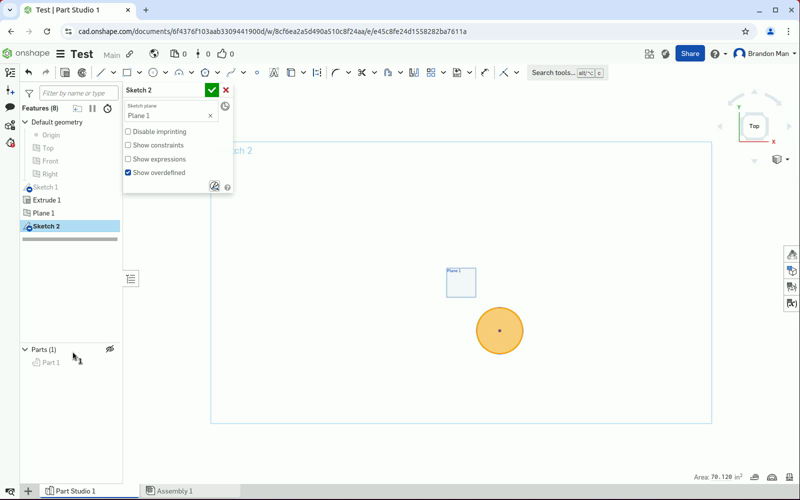
key(shift+y)
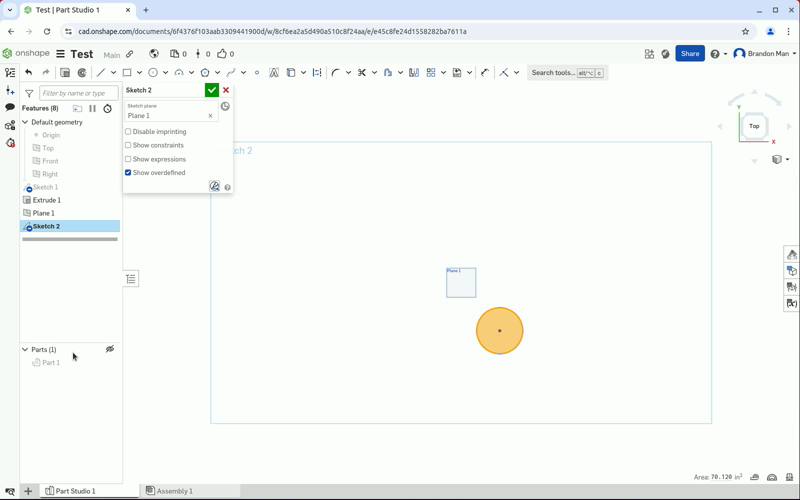
key(shift+e)
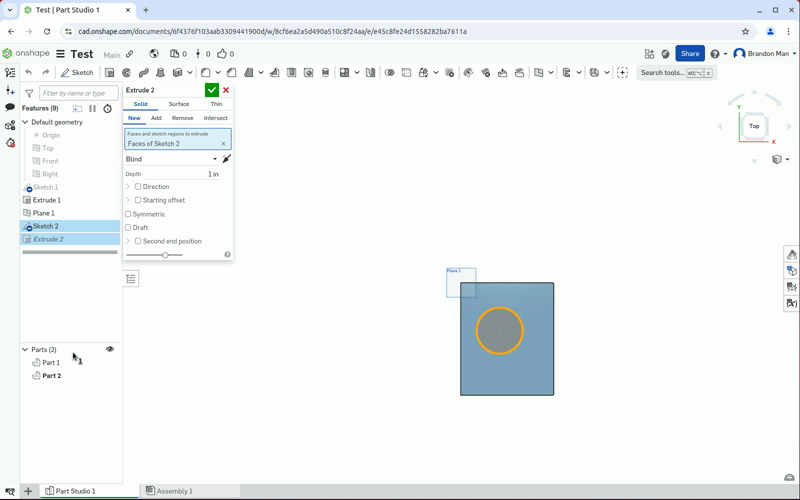
mouse_move(143, 106)
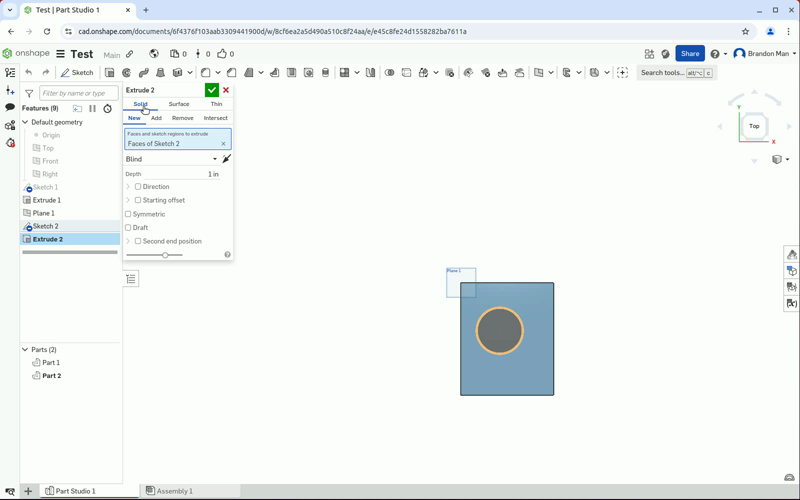
click(143, 106)
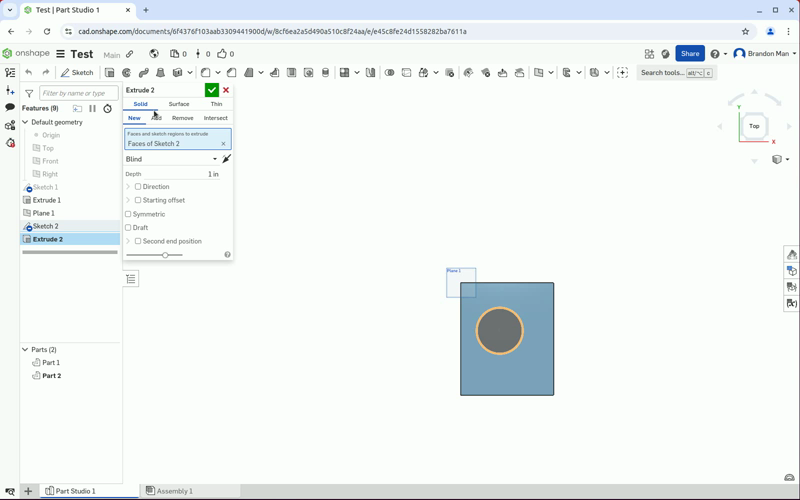
mouse_move(186, 120)
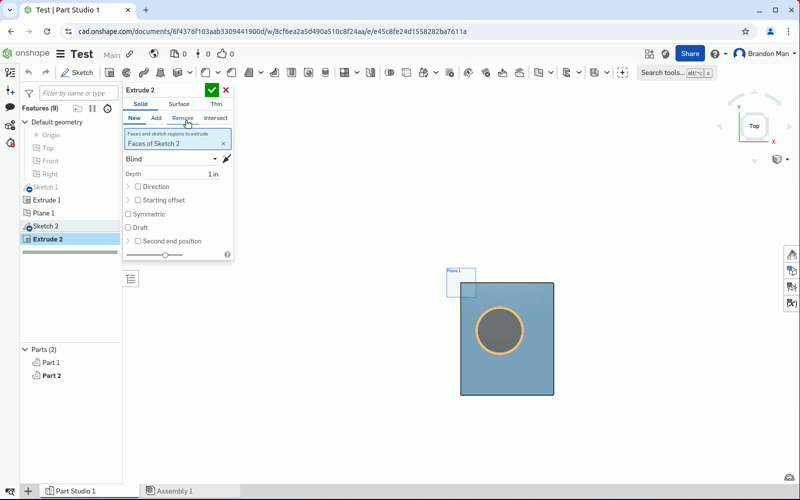
click(186, 120)
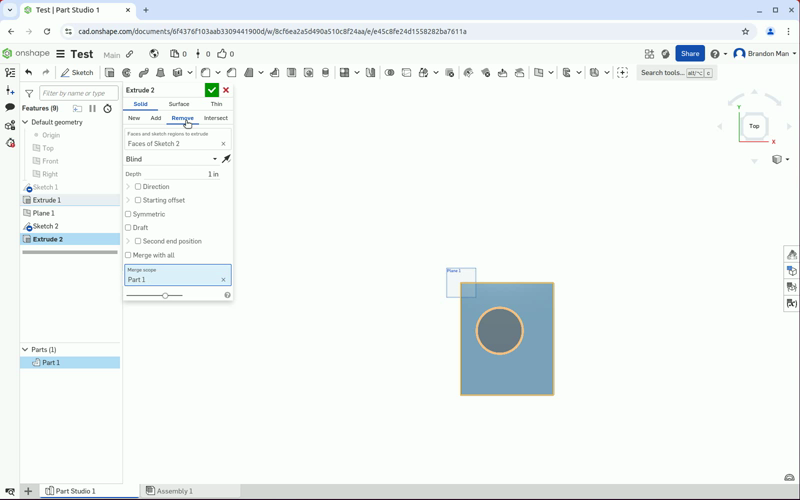
key(tab, 4)
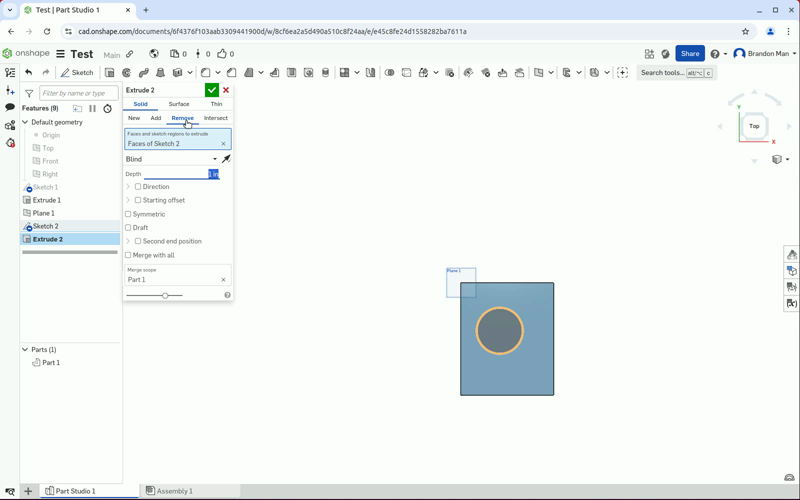
text(25.515)
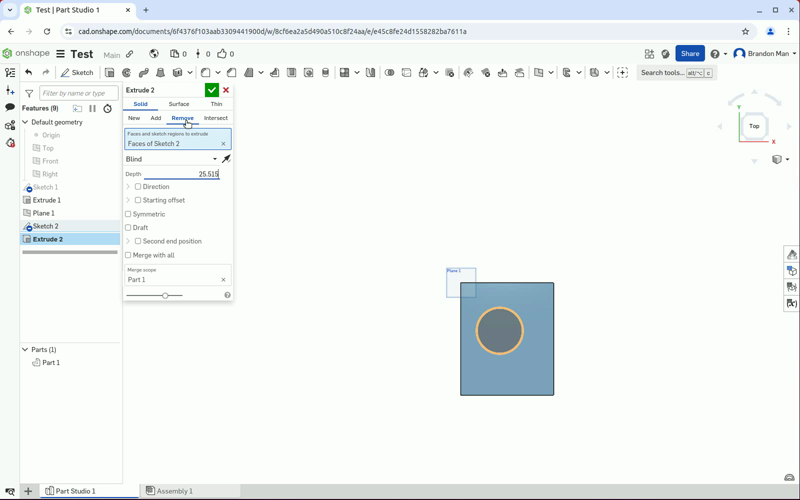
key(tab, 6)
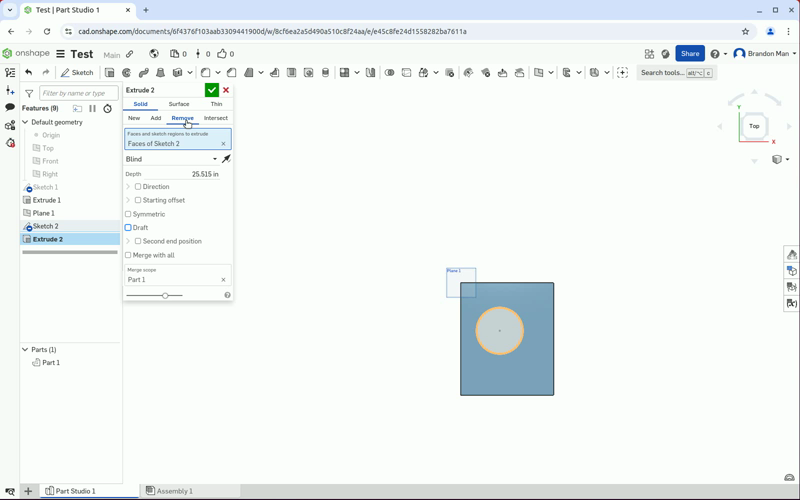
key(space)
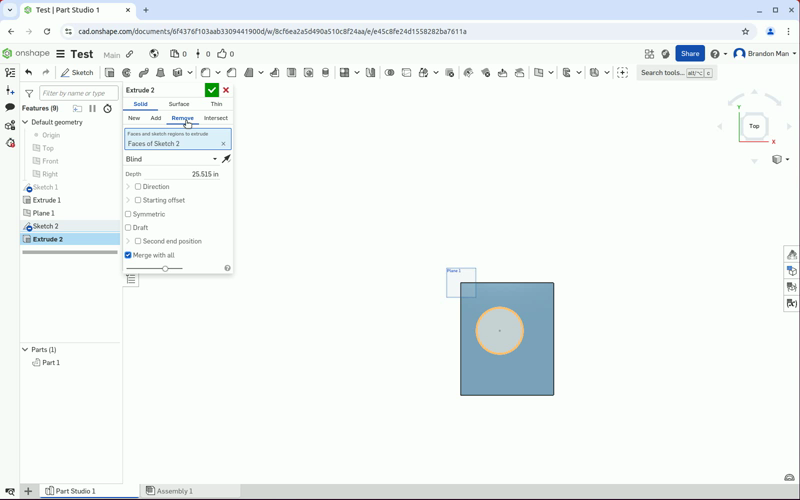
key(enter)
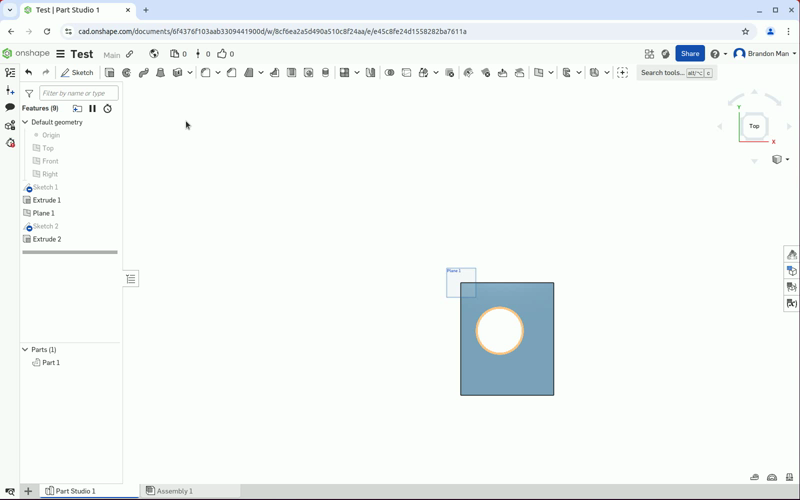
key(shift+h)
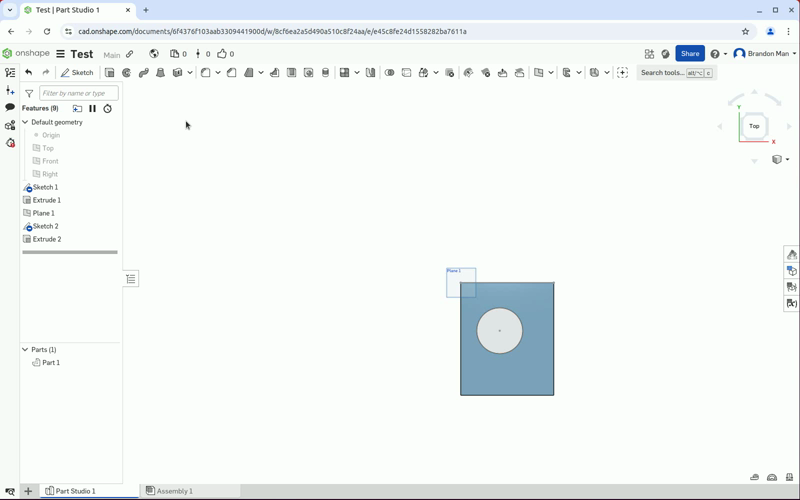
key(shift+h)
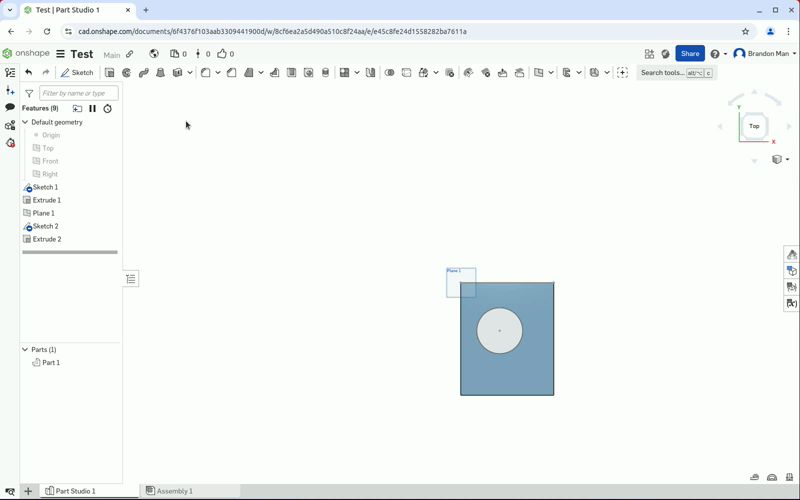
key(shift+7)
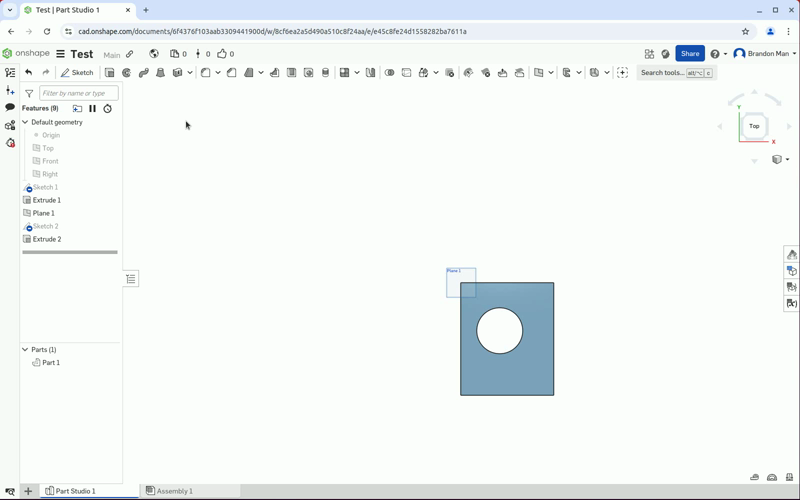
key(up, 3)
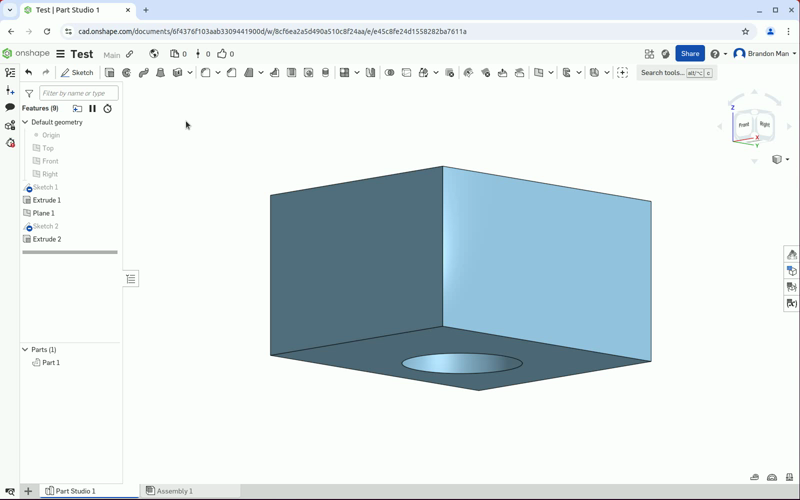
key(left, 3)
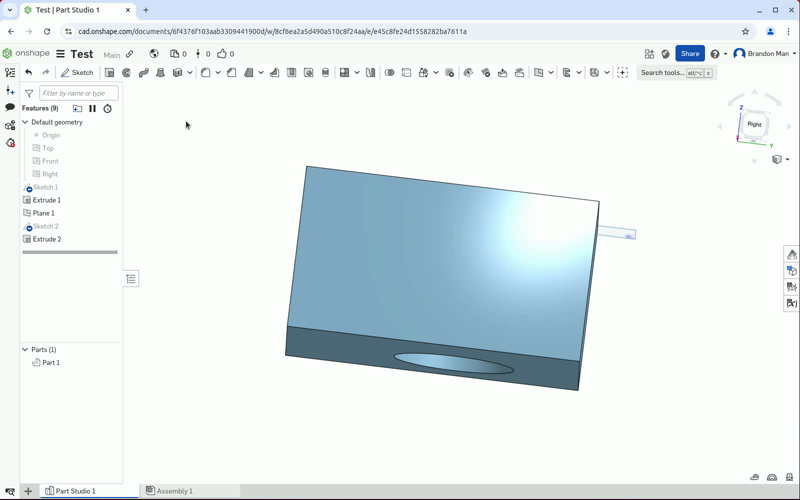
key(right, 3)
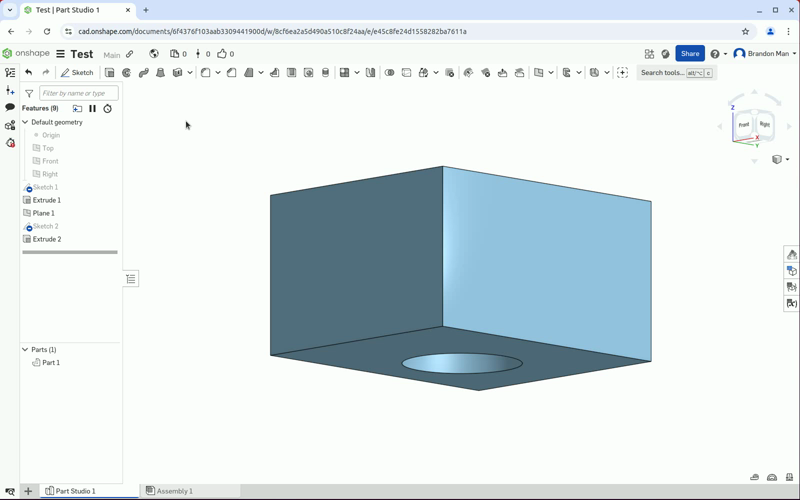
key(down, 3)
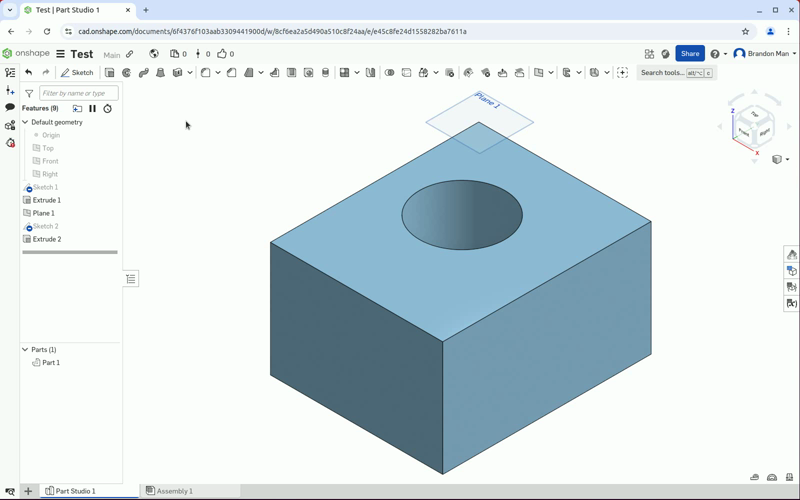
mouse_move(73, 189)
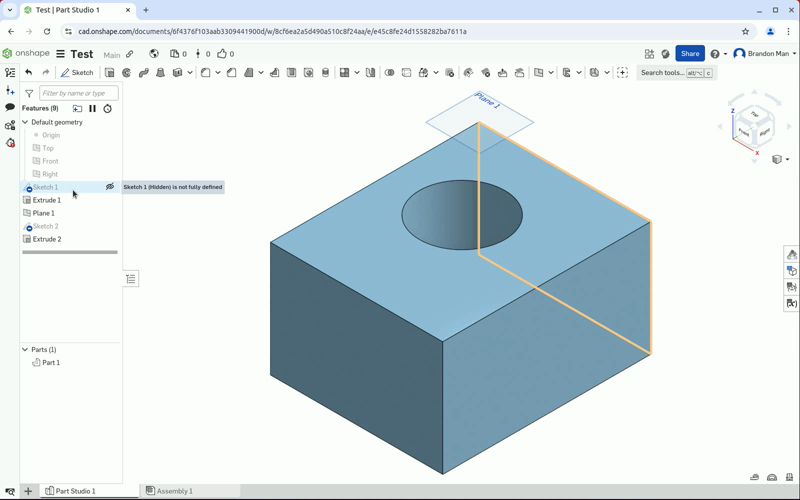
click(73, 189)